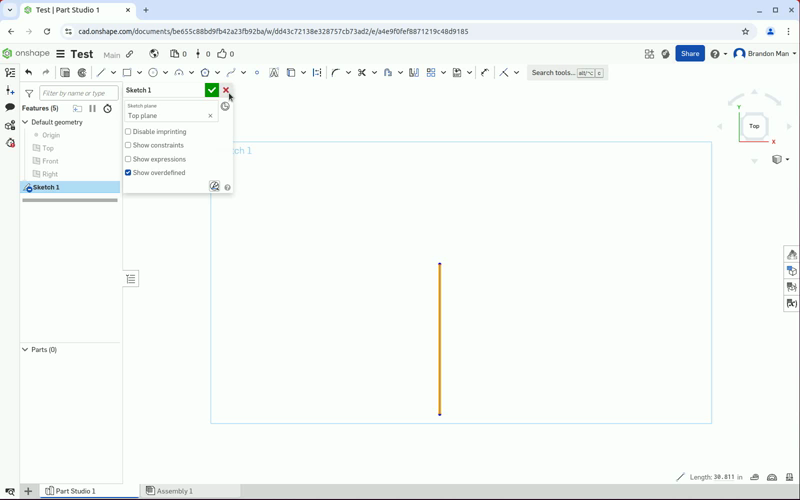
key(shift+h)
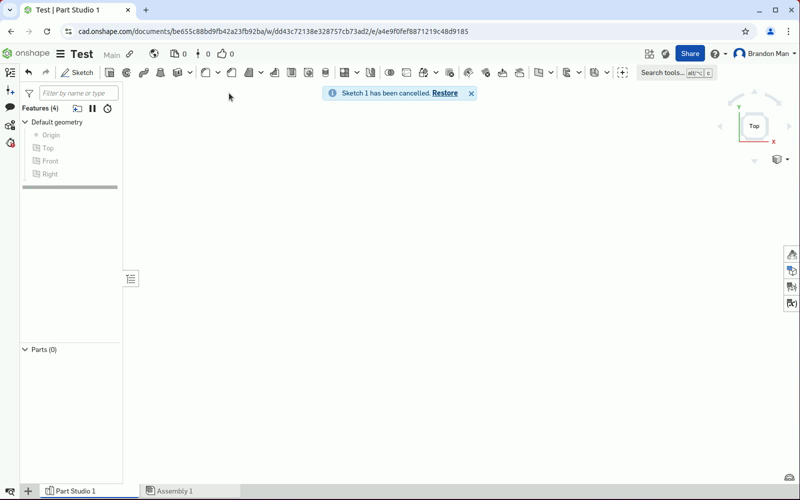
mouse_move(73, 352)
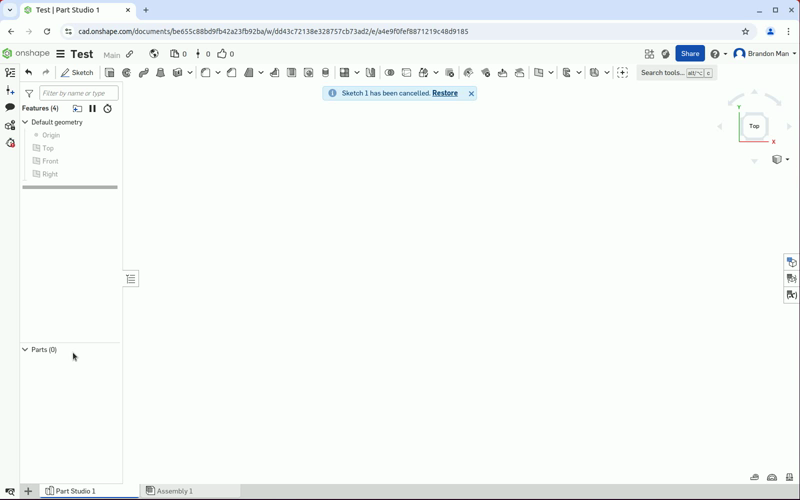
key(y)
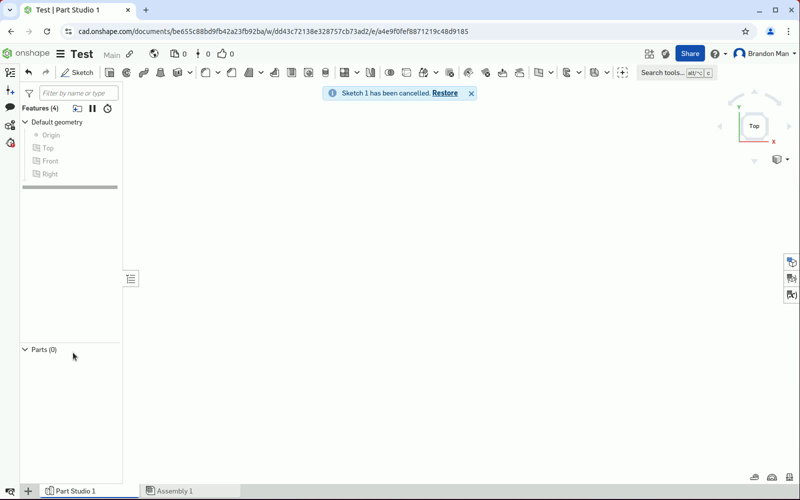
key(shift+p)
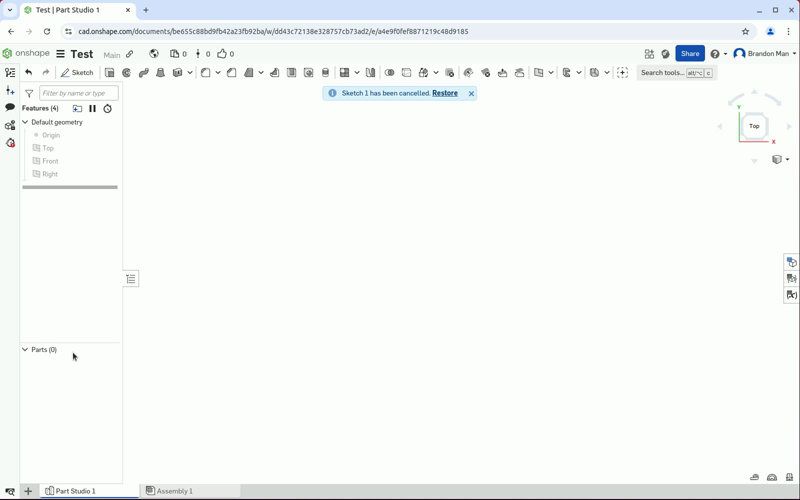
key(space)
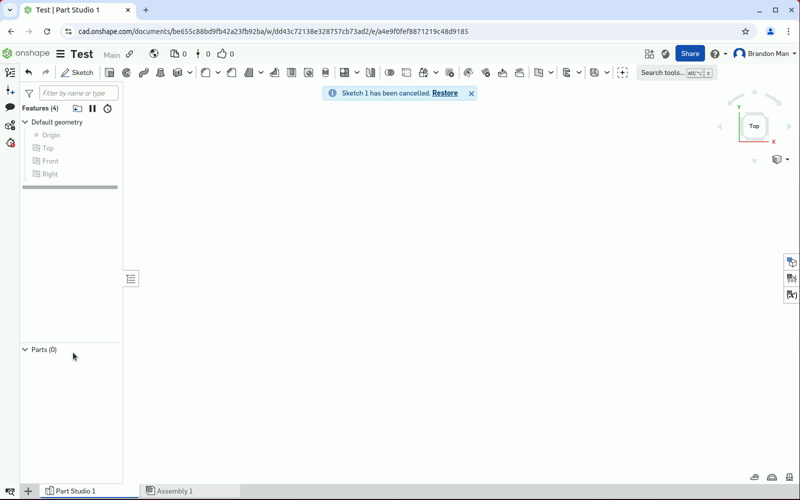
key_down(shift)
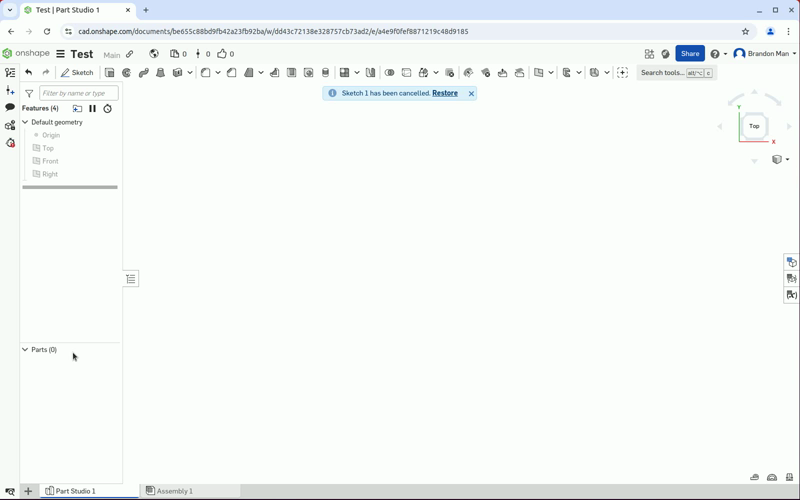
key(up)
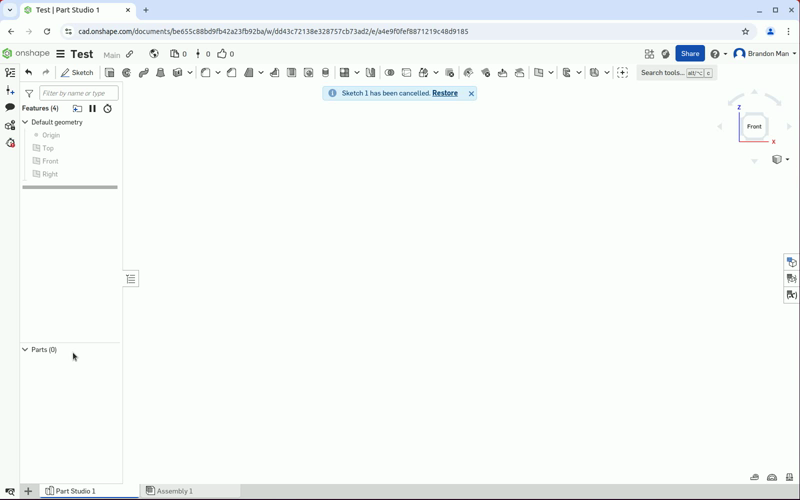
key_up(shift)
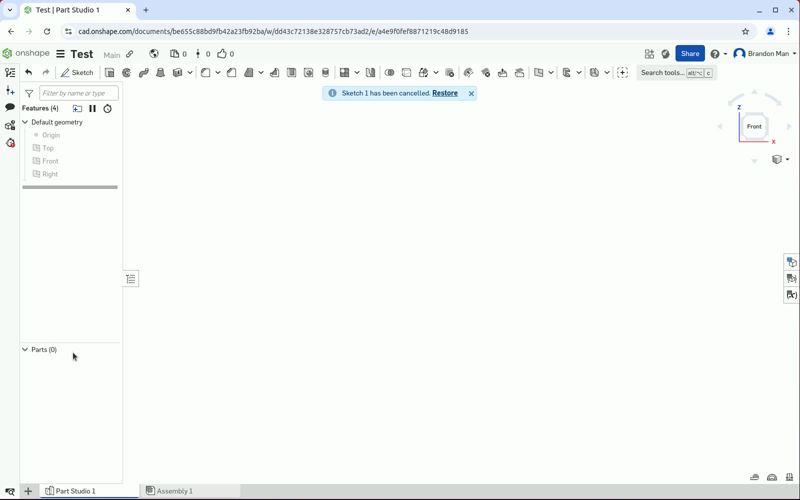
mouse_move(73, 352)
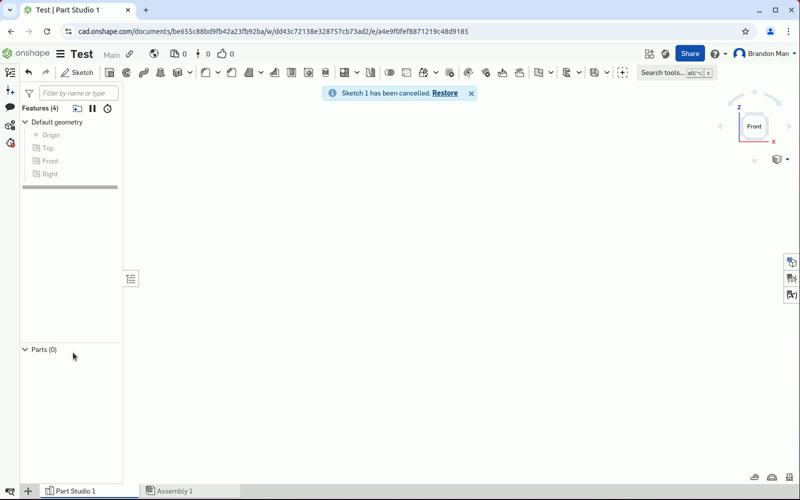
key(shift+y)
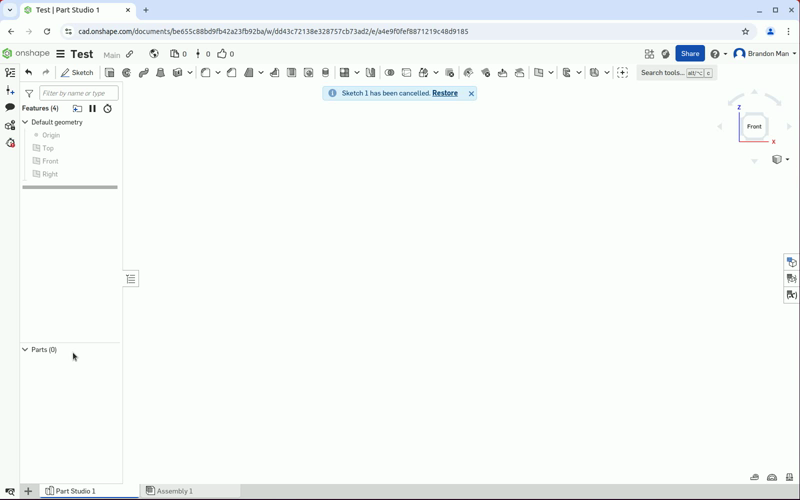
key(shift+s)
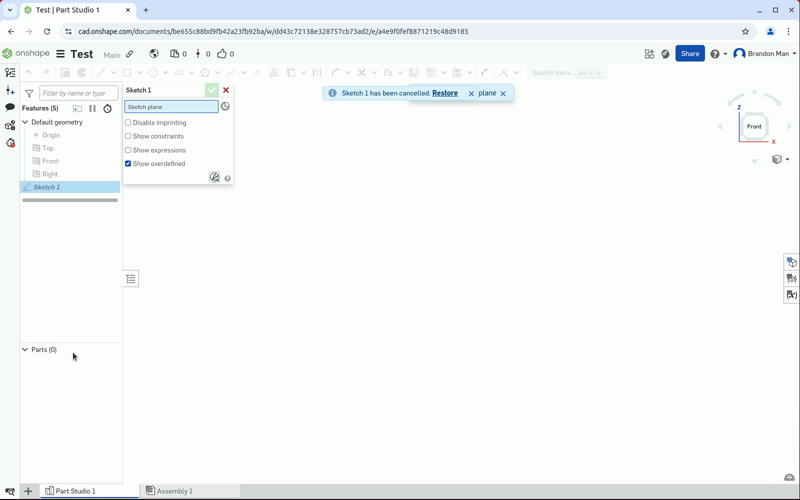
mouse_move(73, 163)
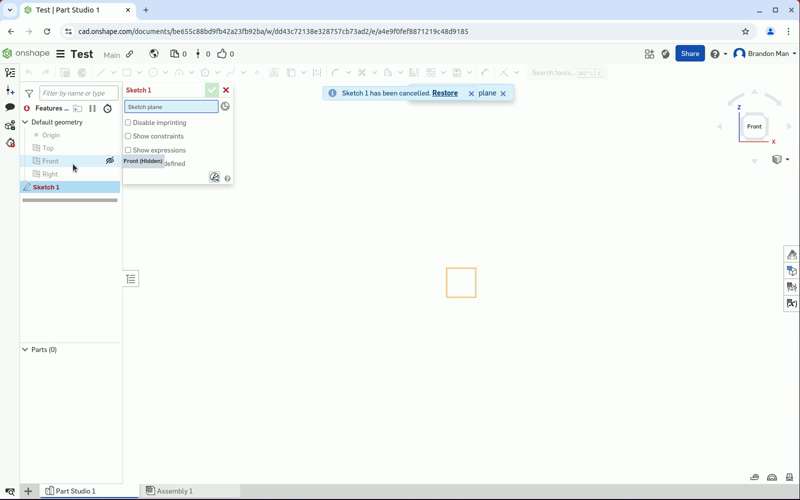
click(73, 163)
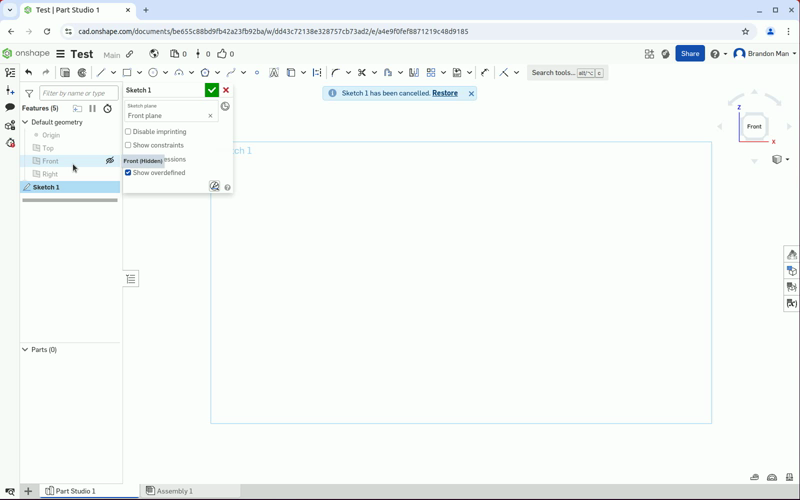
mouse_move(73, 352)
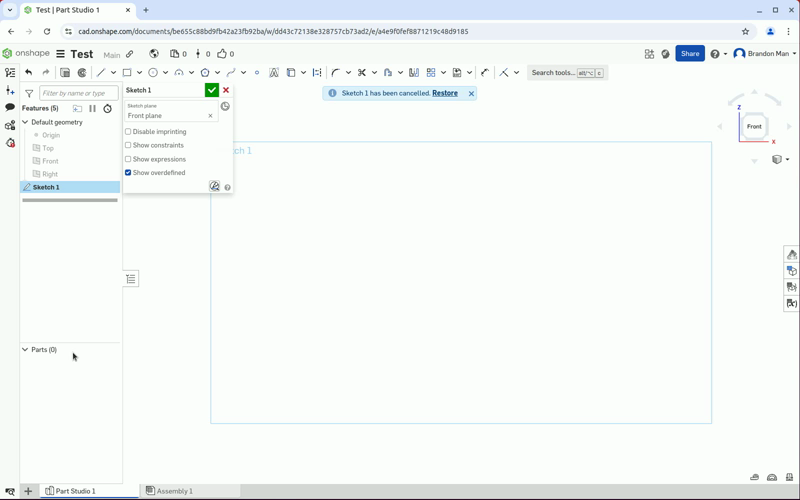
key(y)
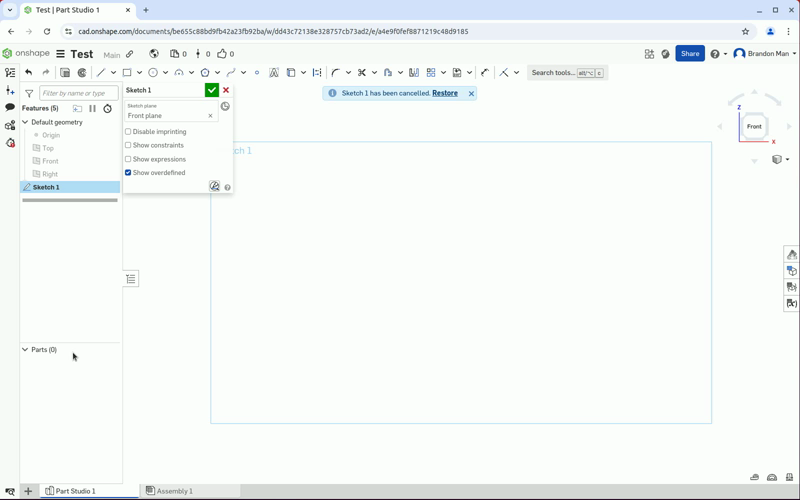
key(c)
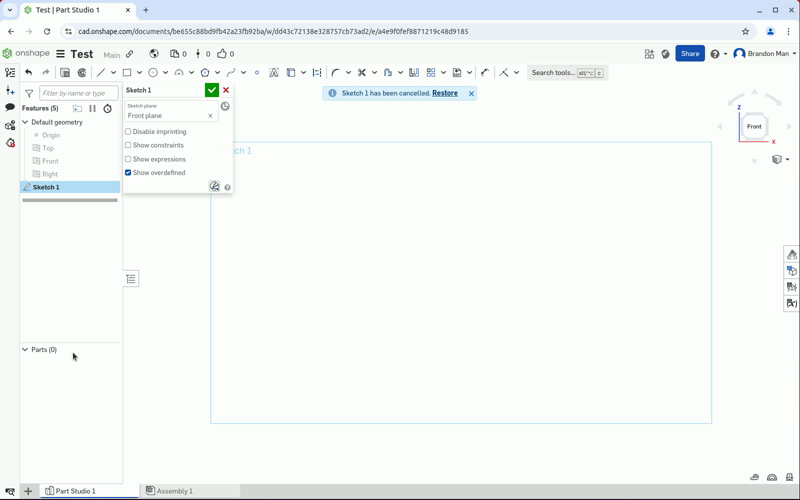
key_down(shift)
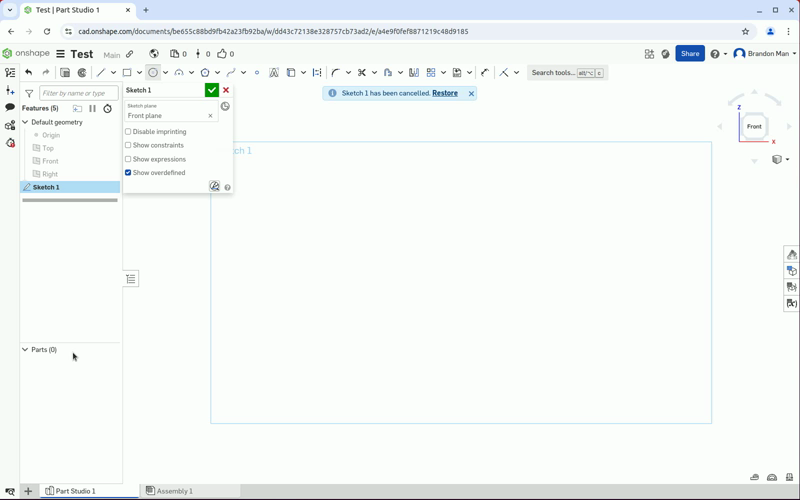
mouse_move(461, 282)
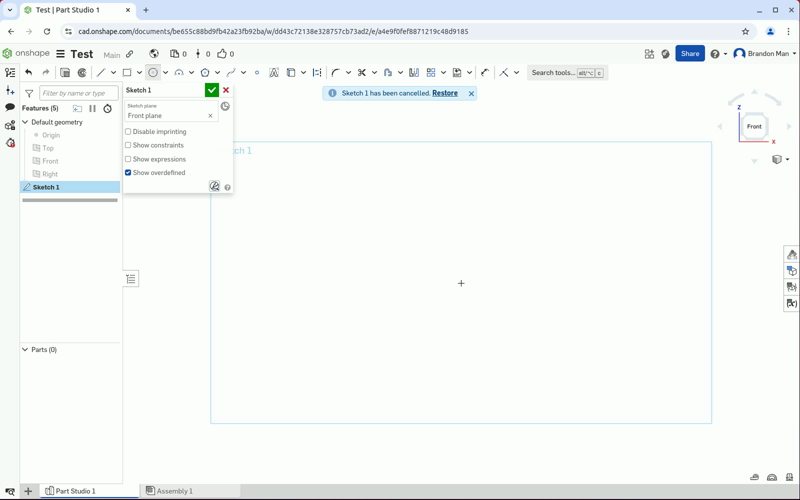
click(461, 282)
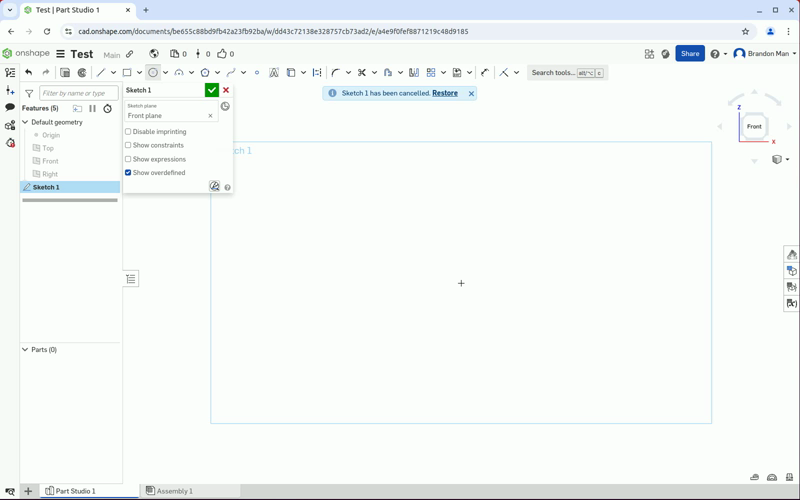
key_up(shift)
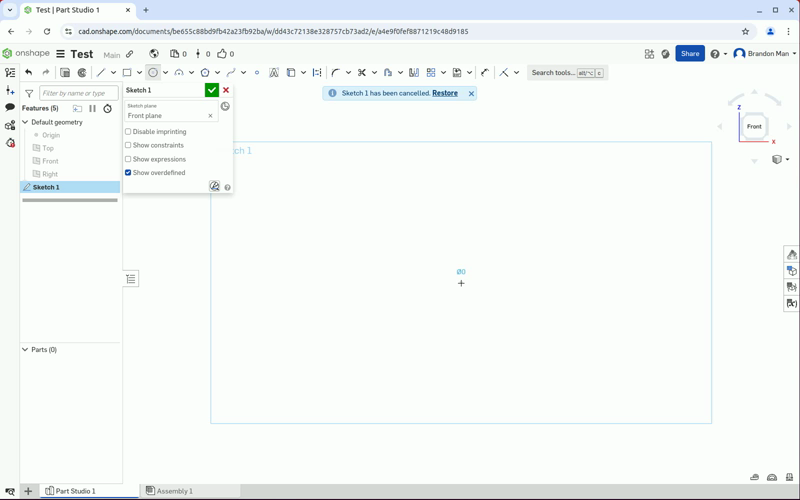
mouse_move(555, 282)
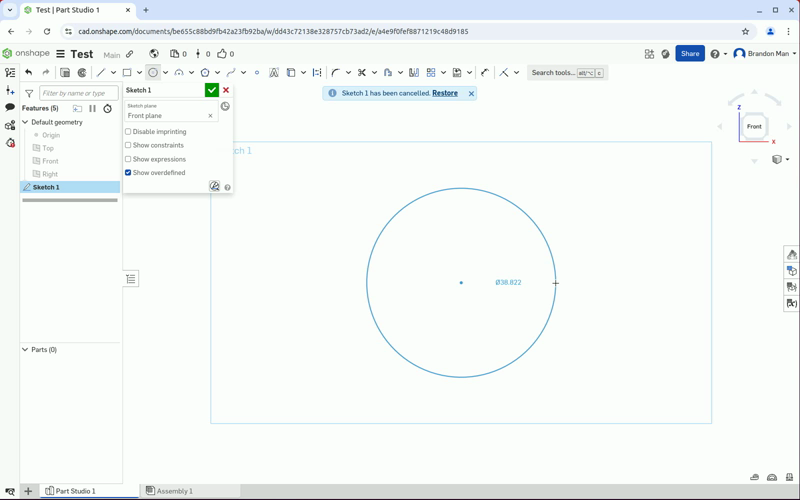
click(555, 282)
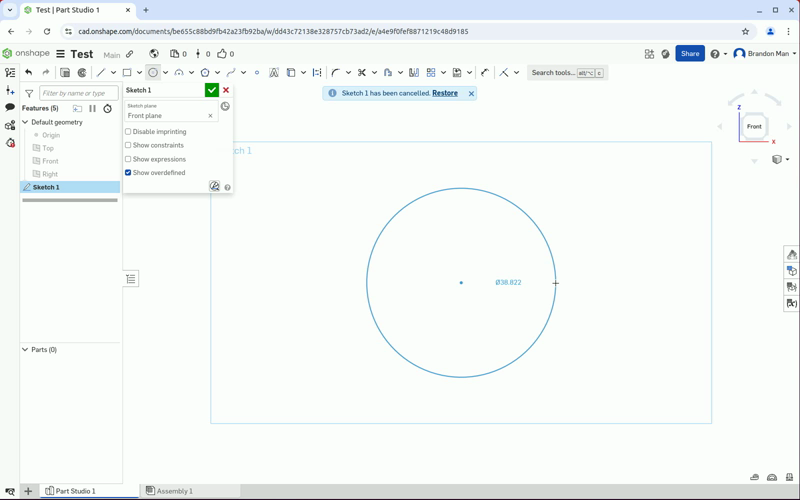
key(esc)
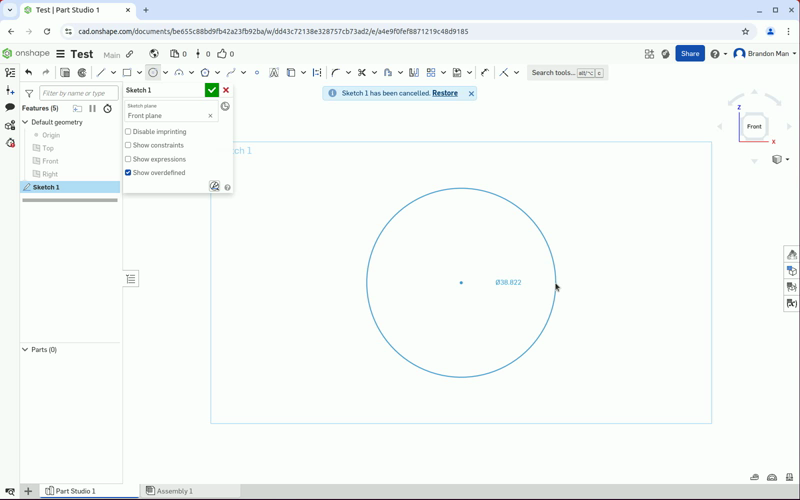
key(c)
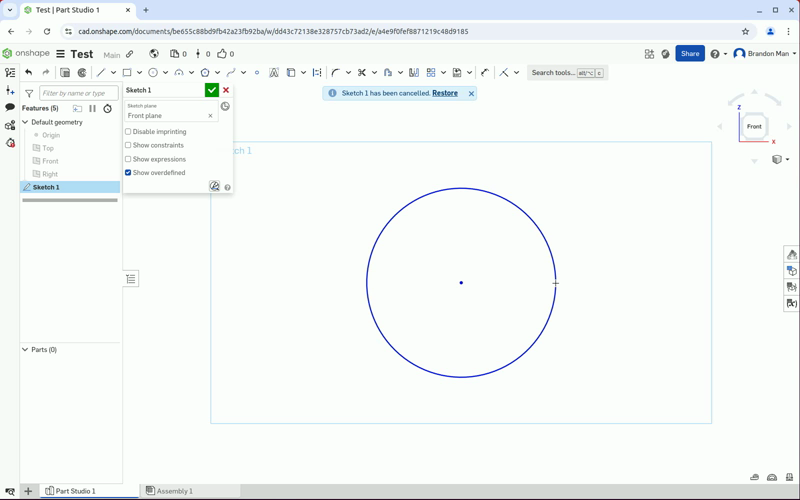
key_down(shift)
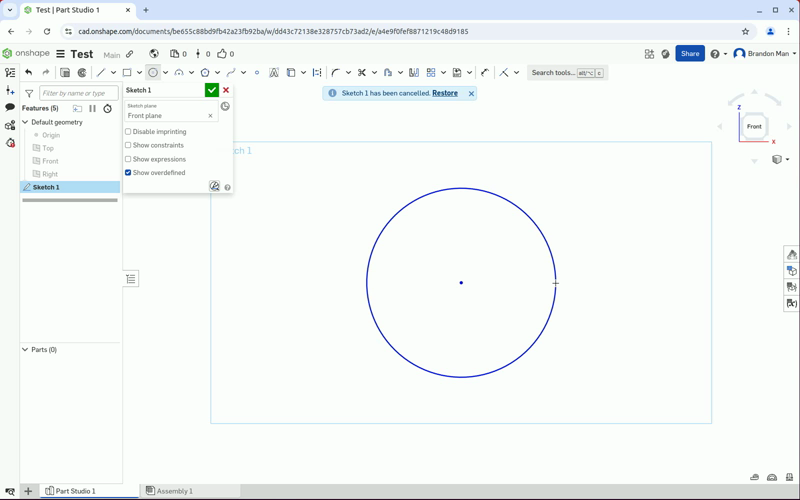
mouse_move(461, 282)
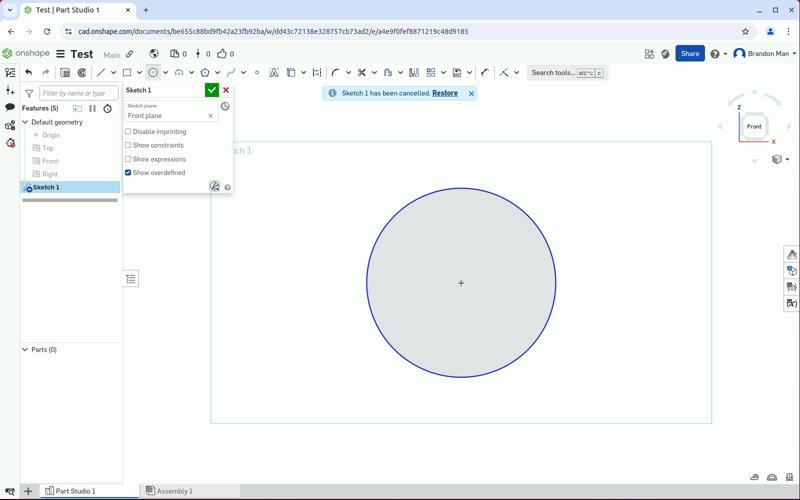
click(461, 282)
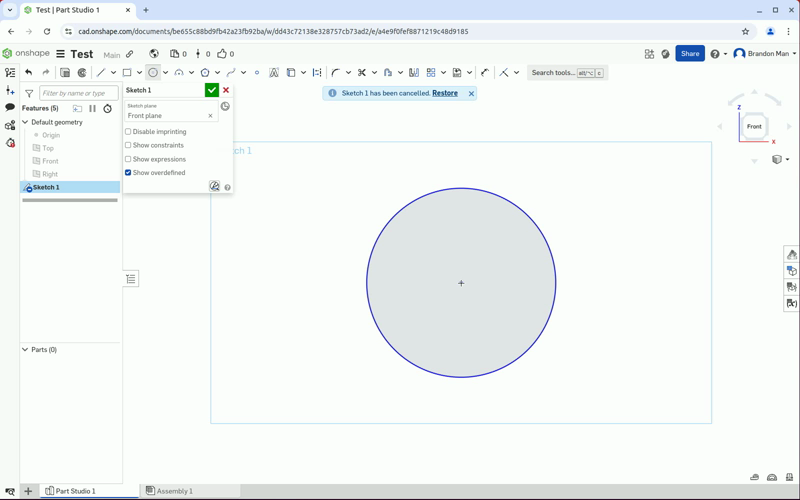
key_up(shift)
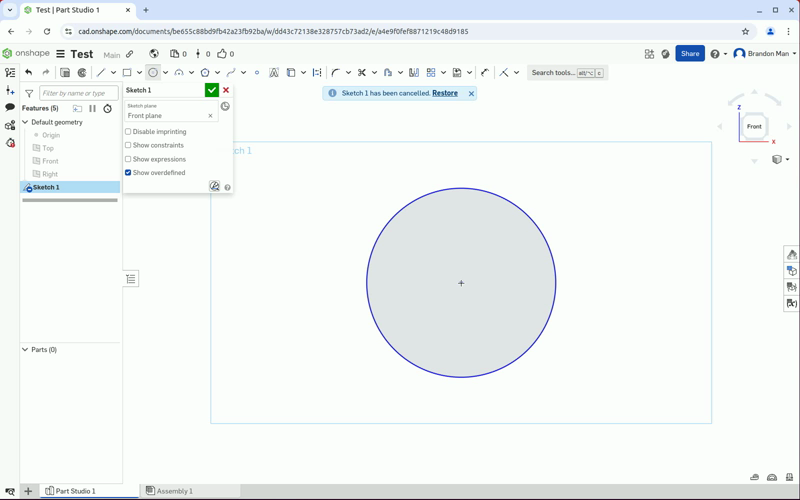
mouse_move(536, 282)
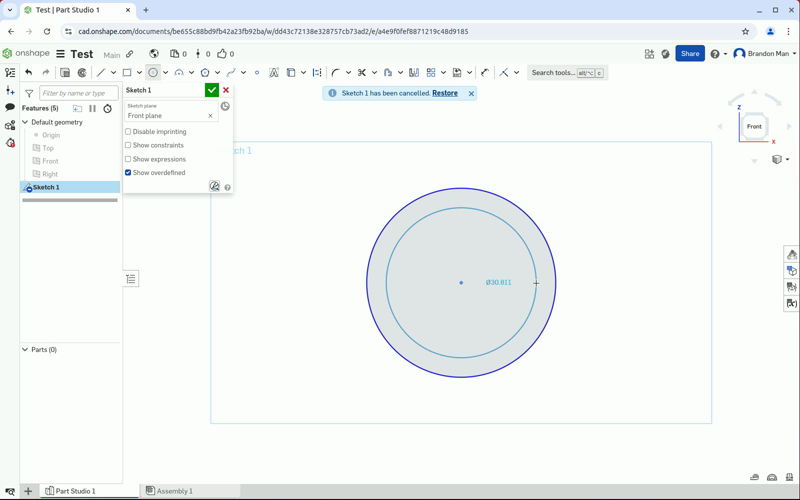
click(536, 282)
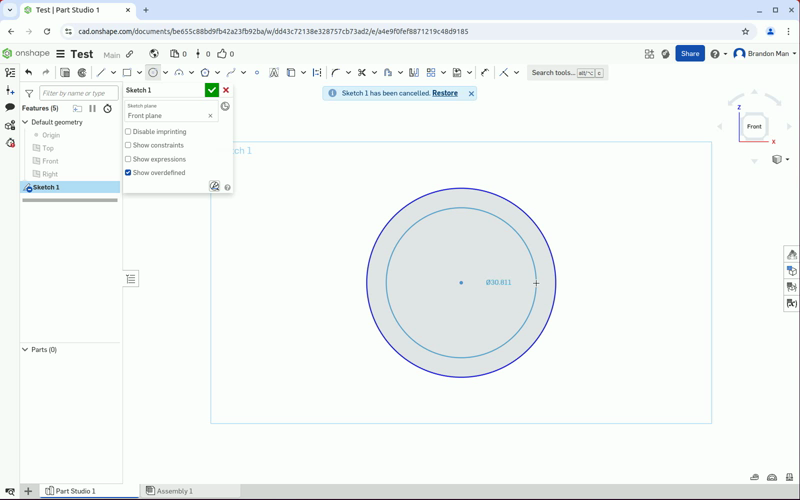
key(esc)
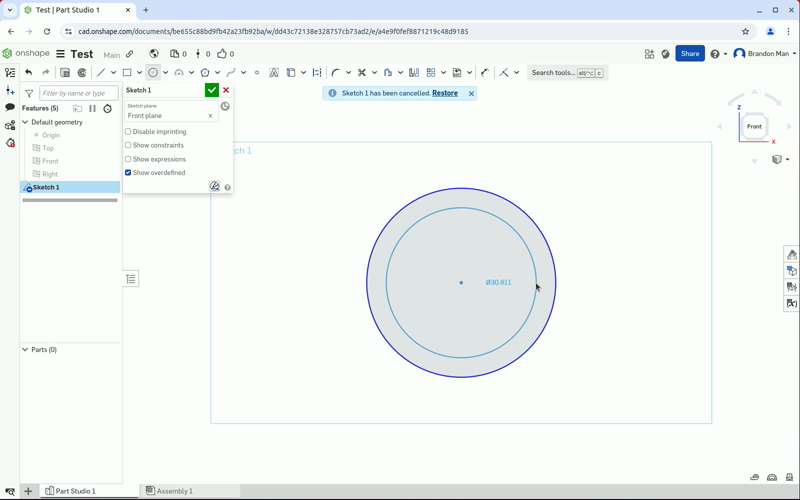
mouse_move(544, 286)
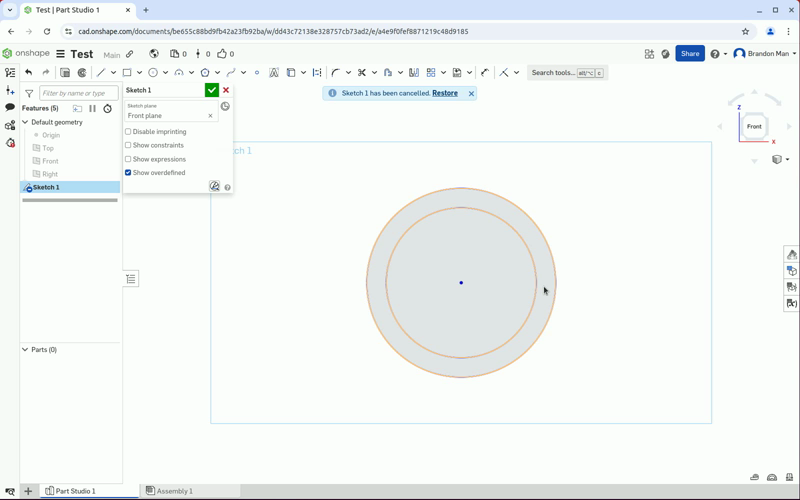
click(544, 286)
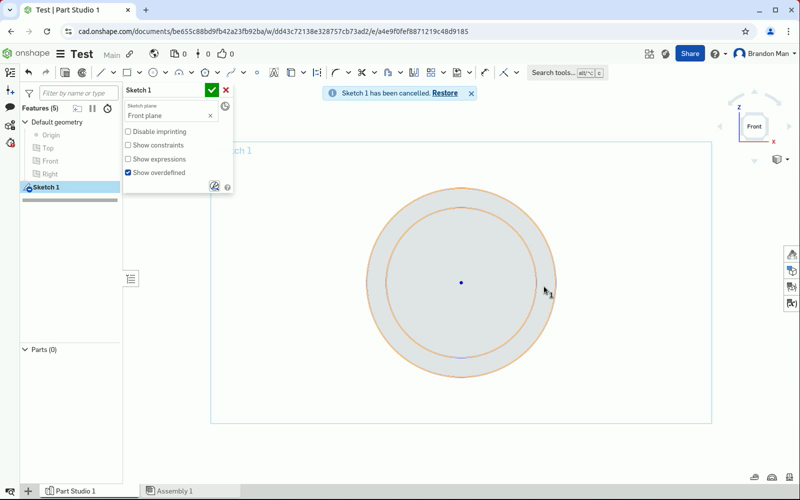
mouse_move(73, 352)
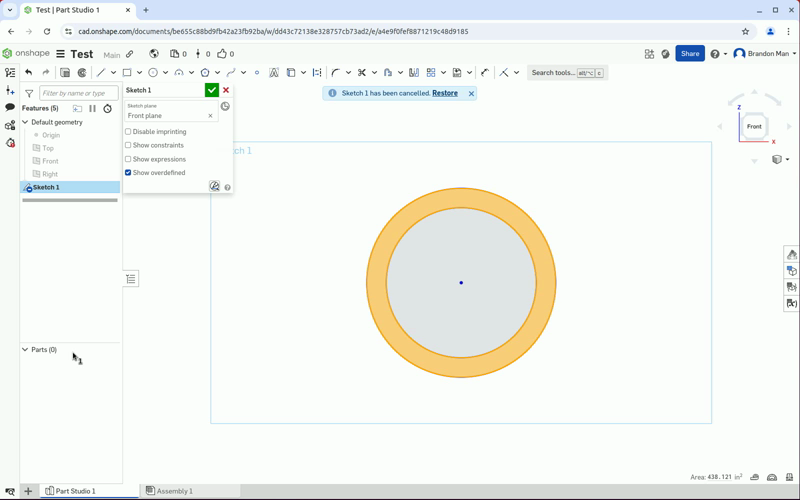
key(shift+y)
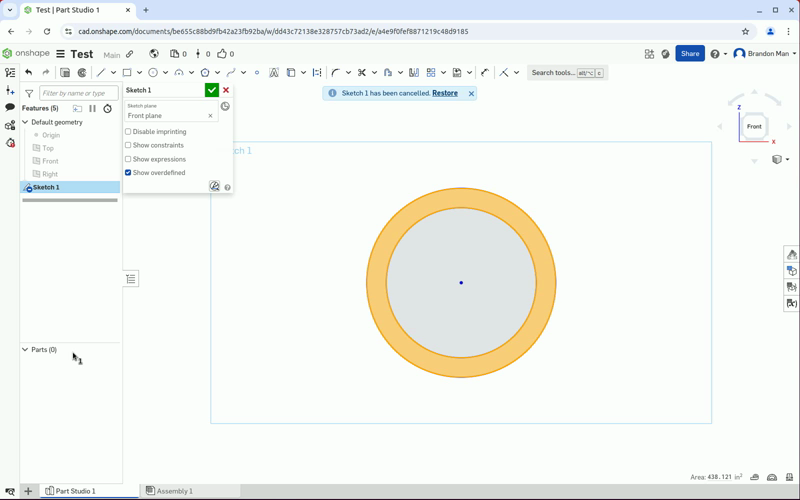
key(shift+e)
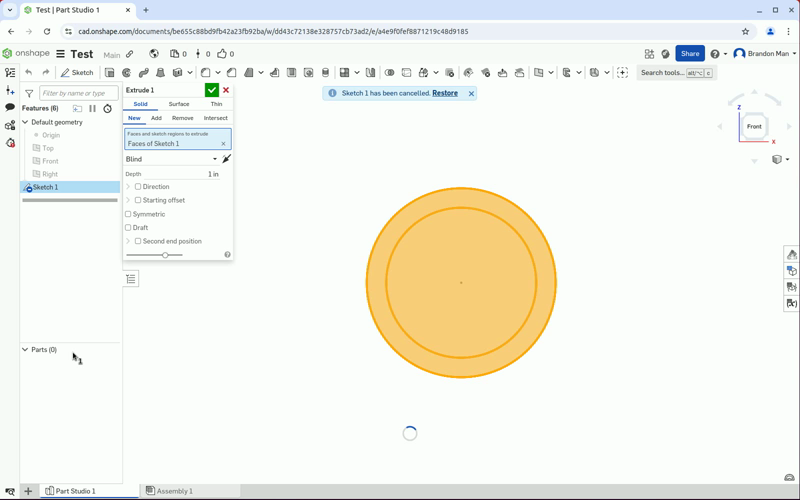
mouse_move(143, 106)
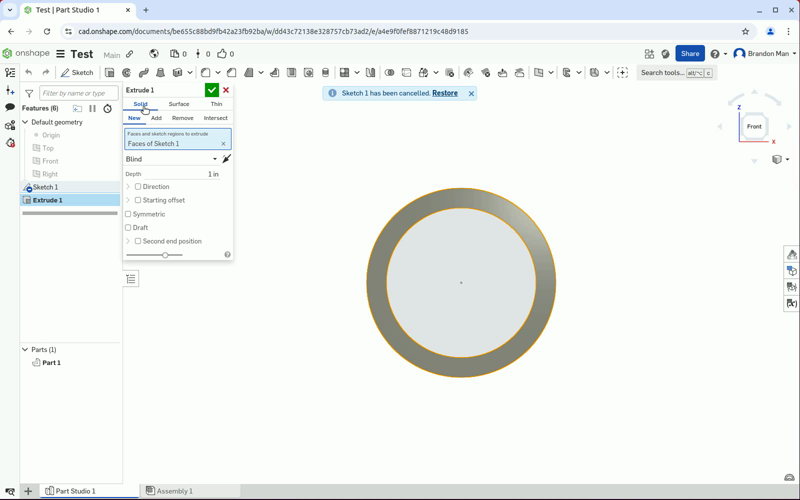
click(143, 106)
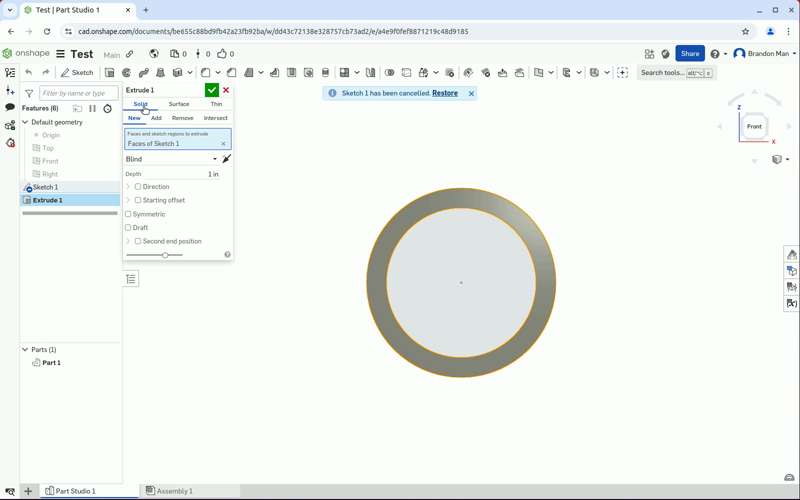
mouse_move(137, 120)
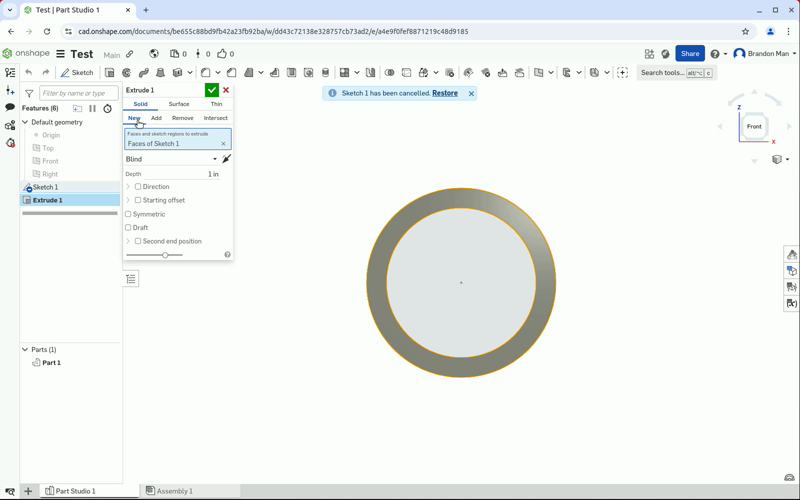
click(137, 120)
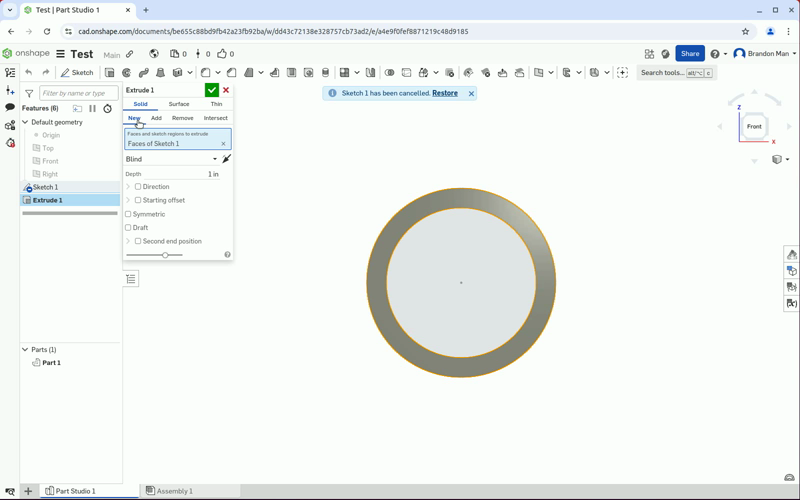
key(tab, 4)
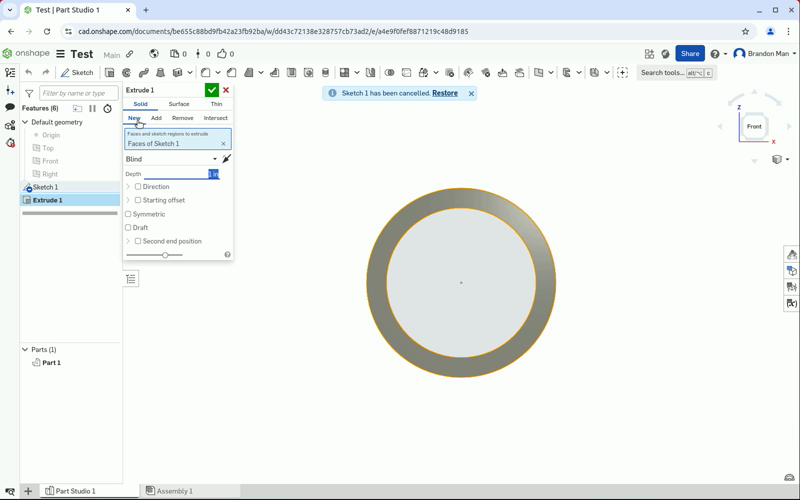
text(19.257)
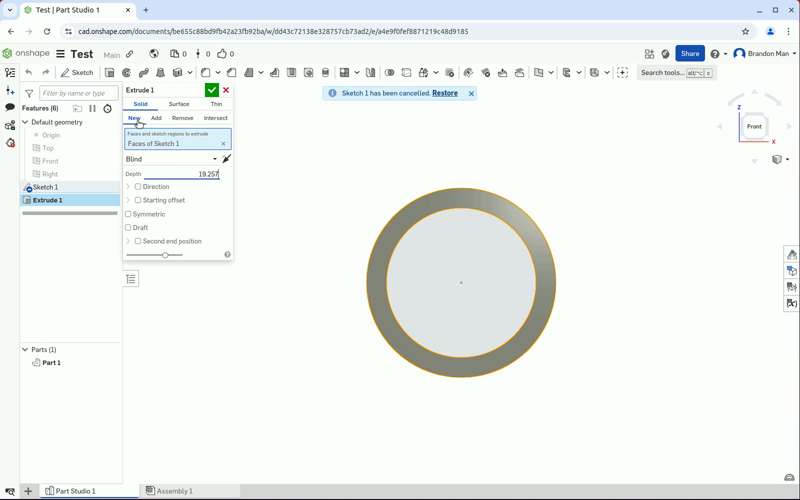
key(enter)
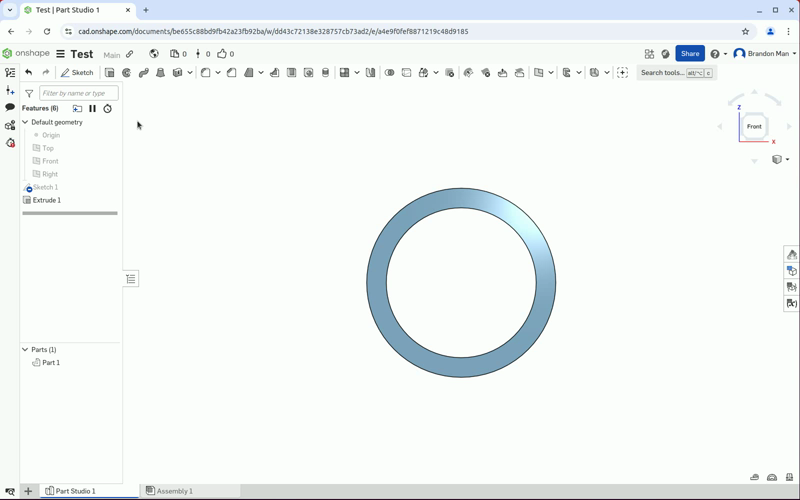
key(shift+h)
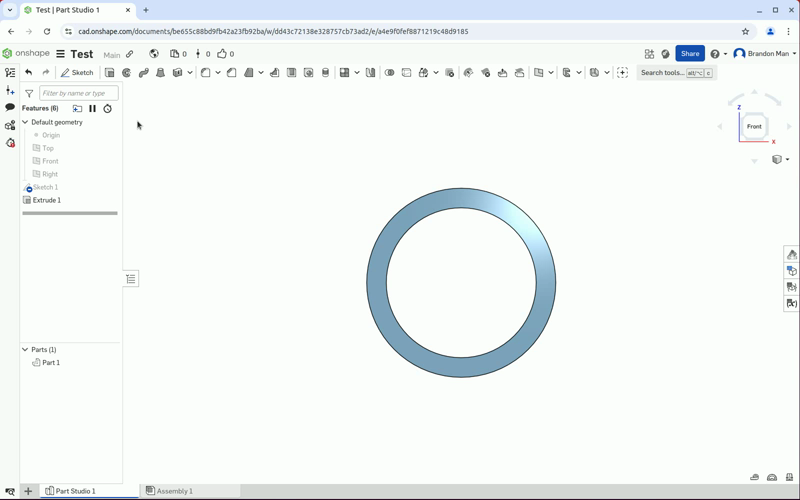
key(shift+h)
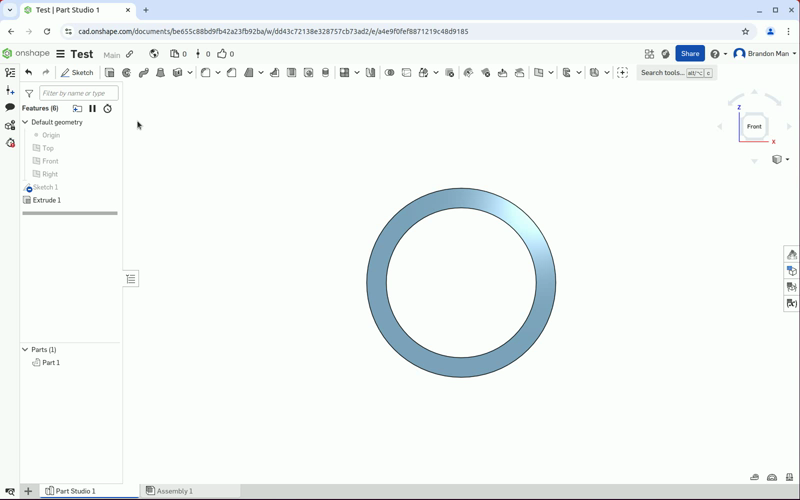
mouse_move(73, 189)
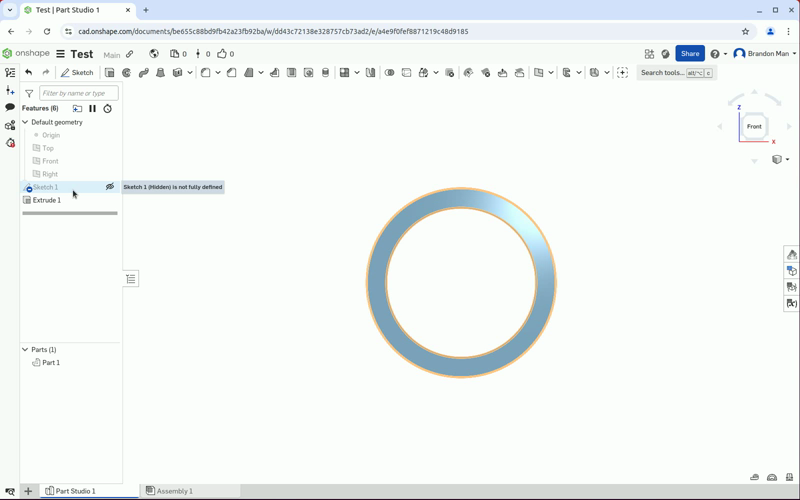
click(73, 189)
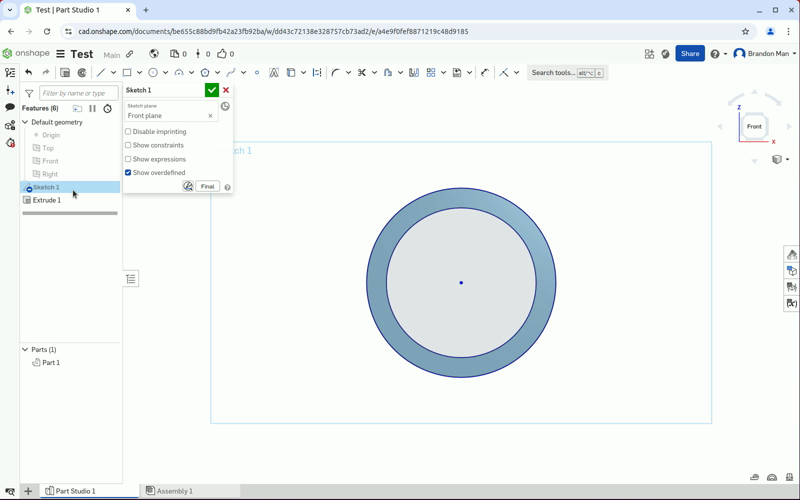
mouse_move(229, 92)
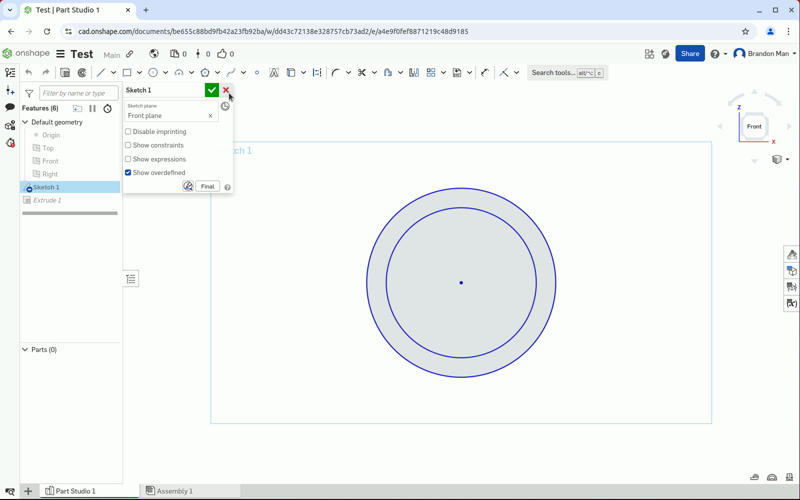
click(229, 92)
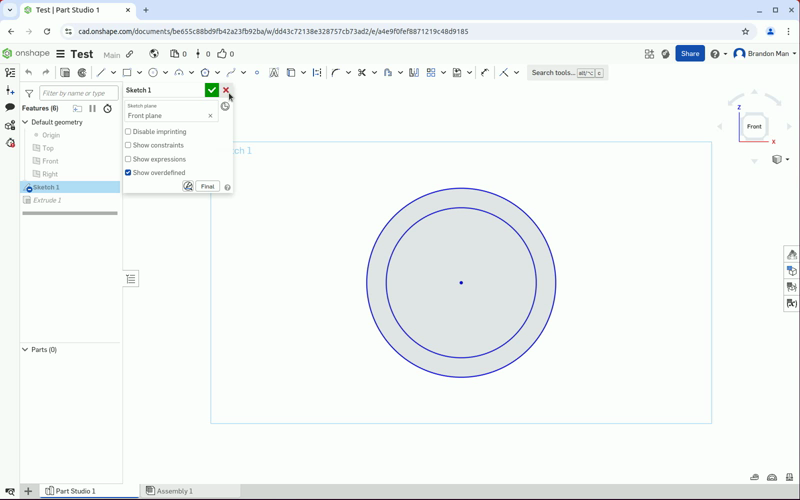
key(shift+s)
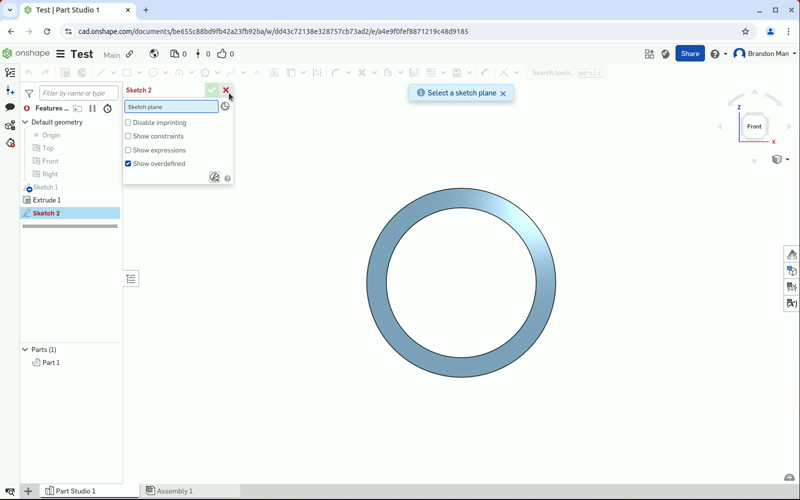
mouse_move(73, 163)
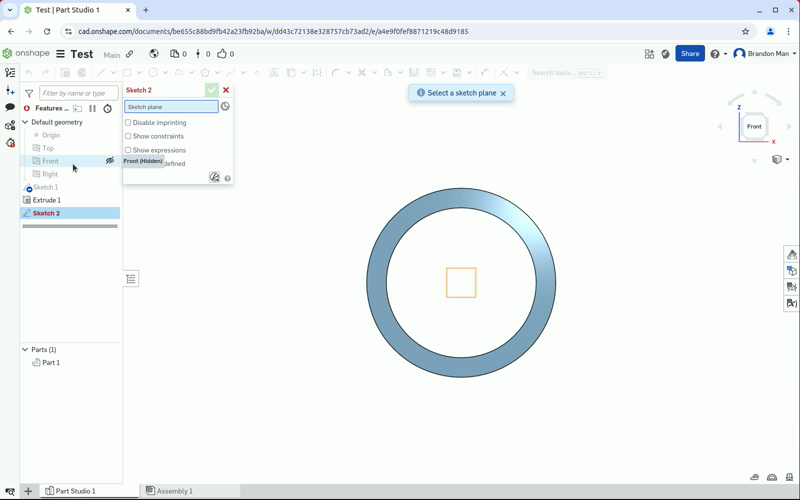
click(73, 163)
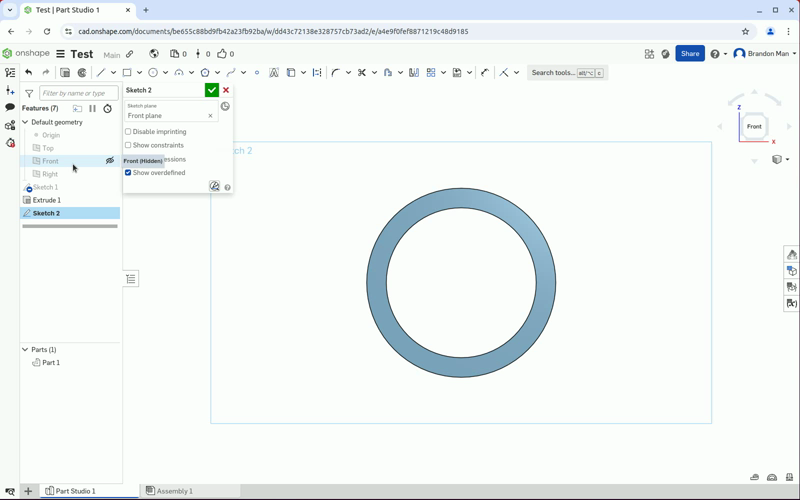
mouse_move(73, 352)
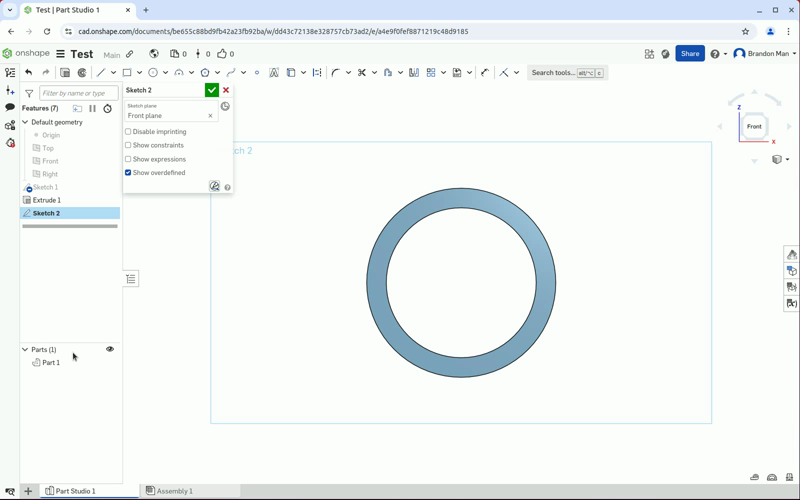
key(y)
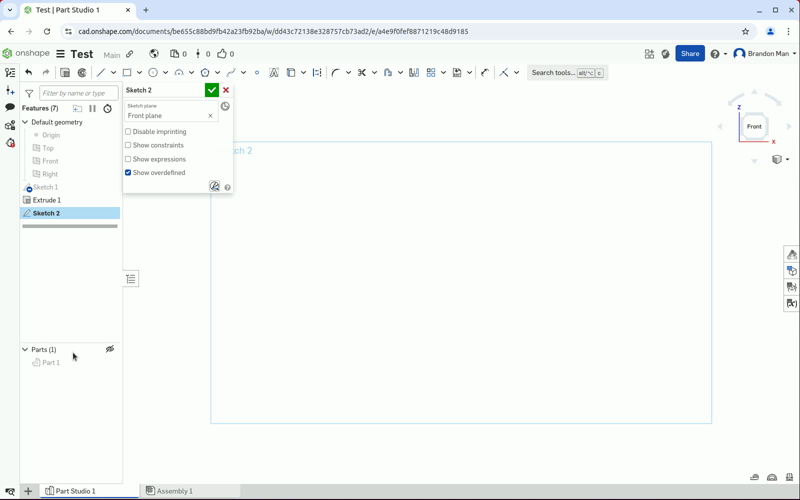
key(c)
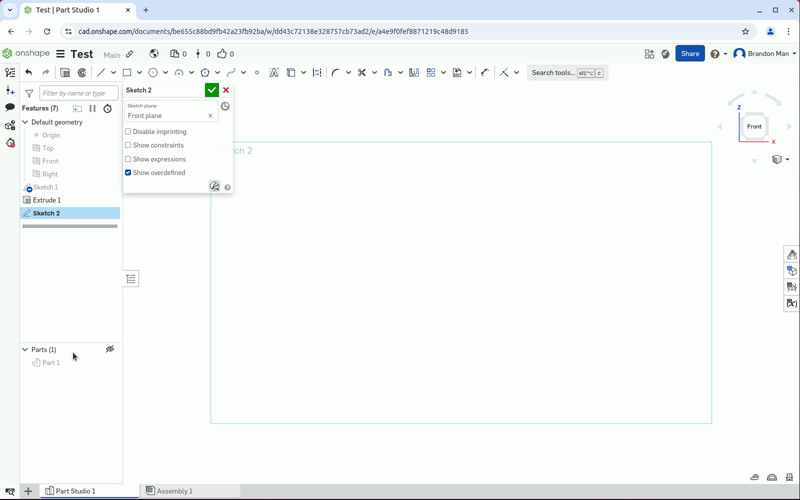
key_down(shift)
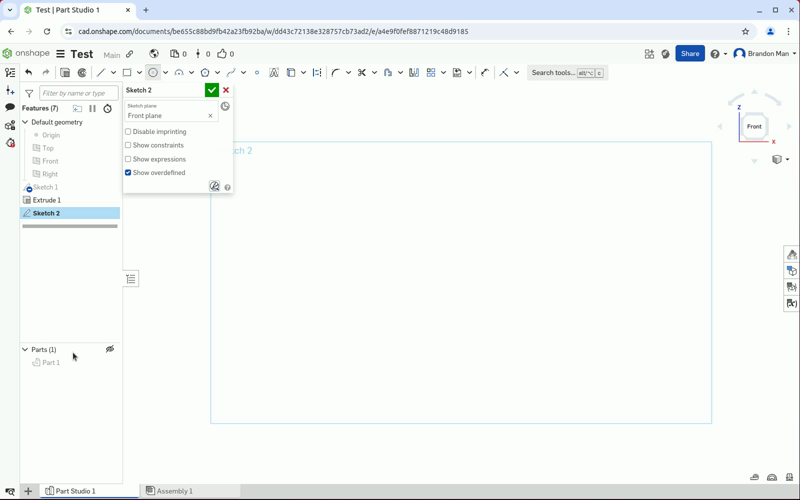
mouse_move(461, 282)
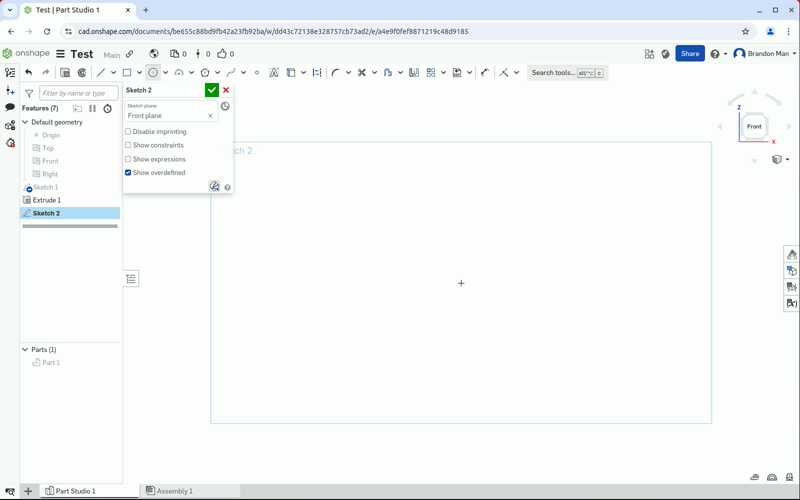
click(461, 282)
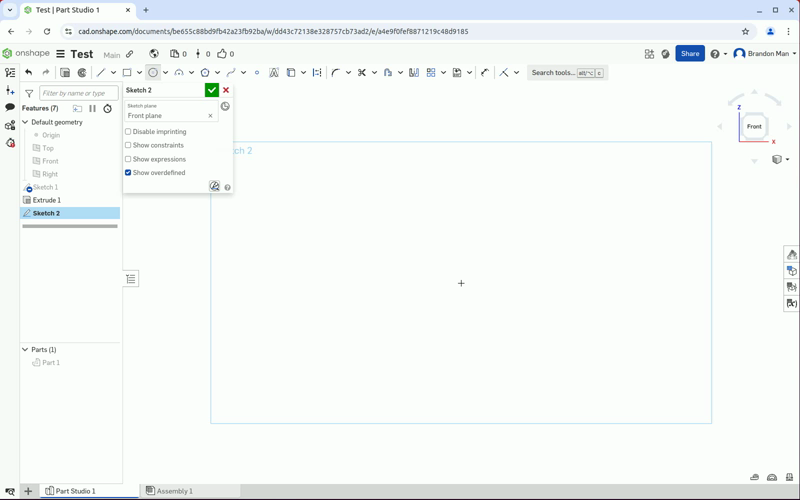
key_up(shift)
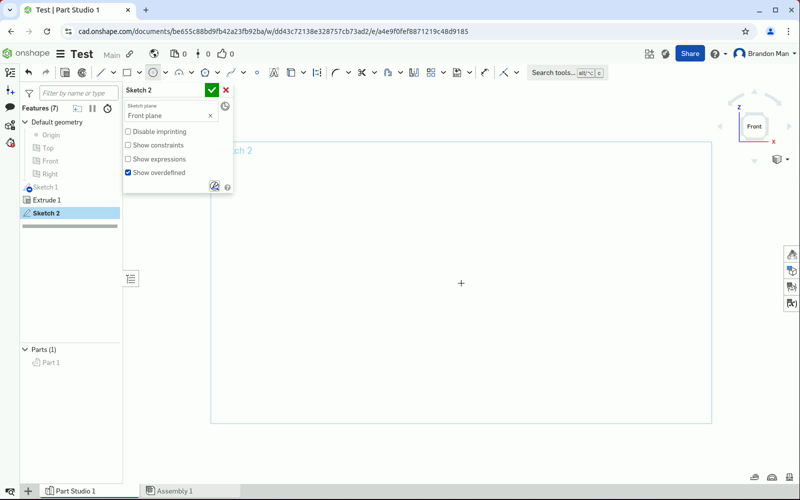
mouse_move(572, 282)
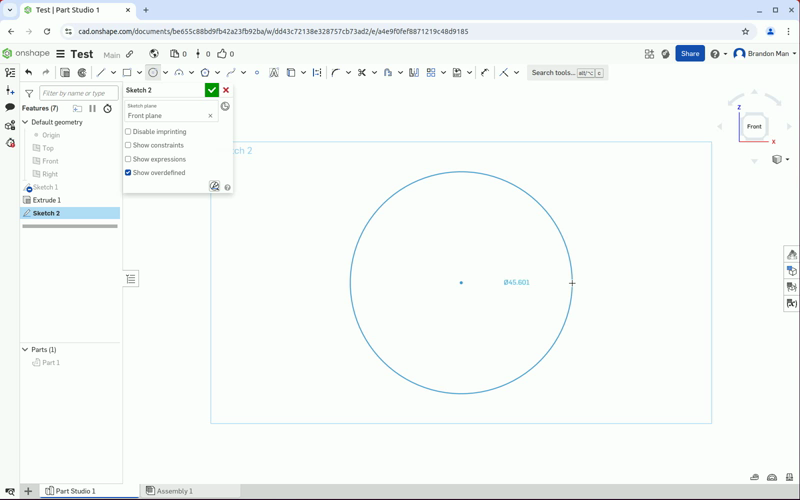
click(572, 282)
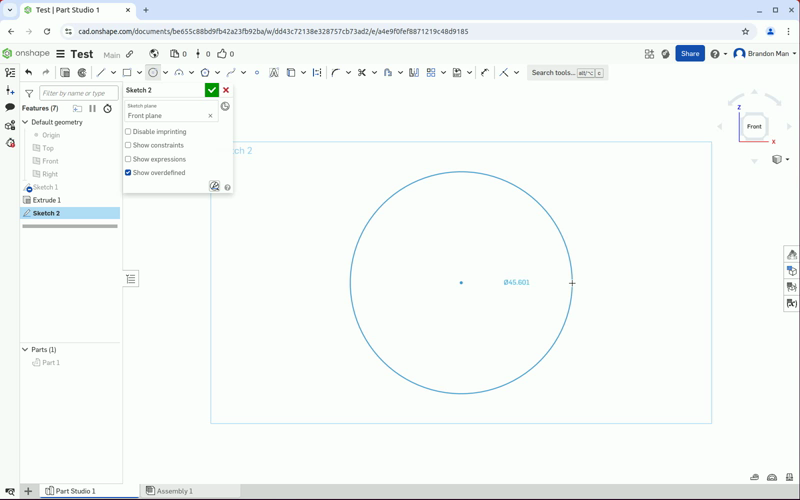
key(esc)
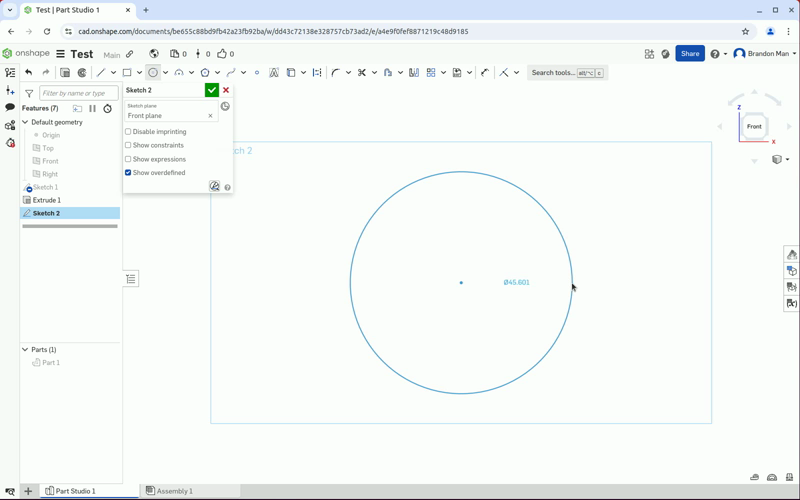
key(c)
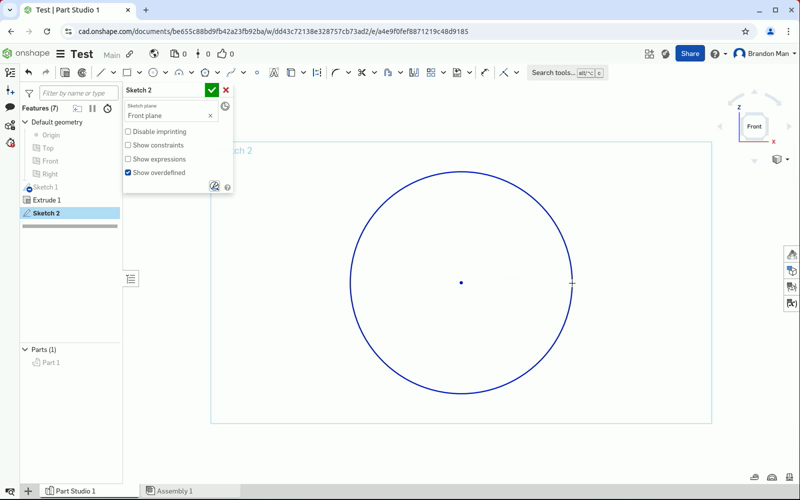
key_down(shift)
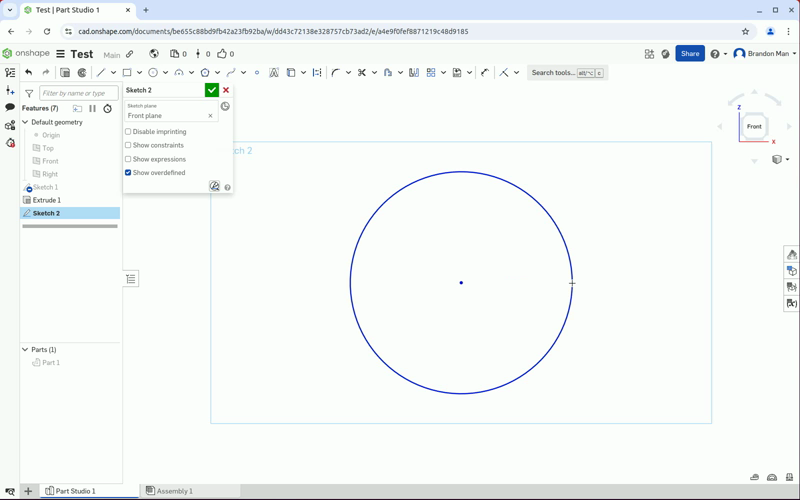
mouse_move(461, 282)
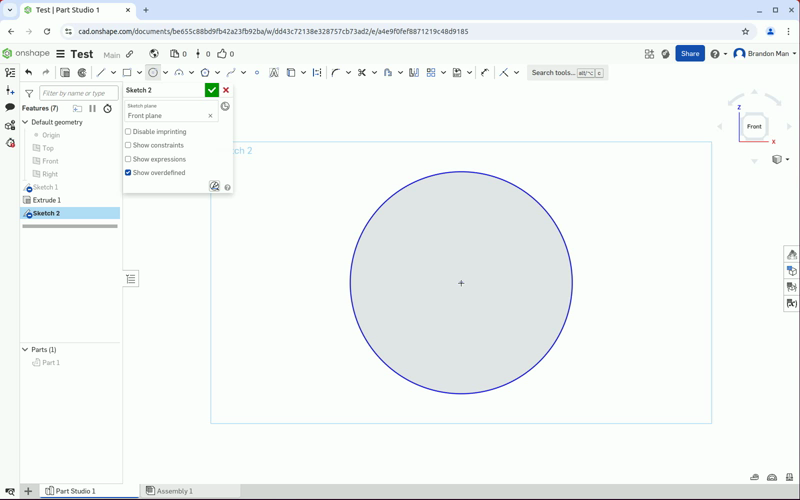
click(461, 282)
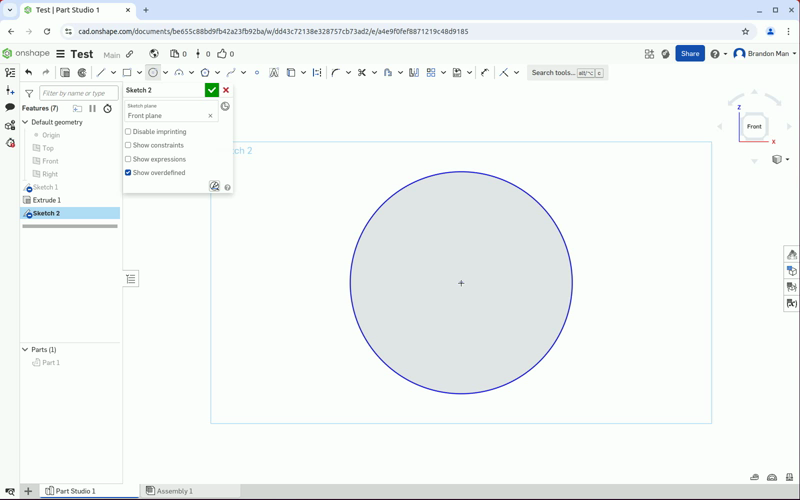
key_up(shift)
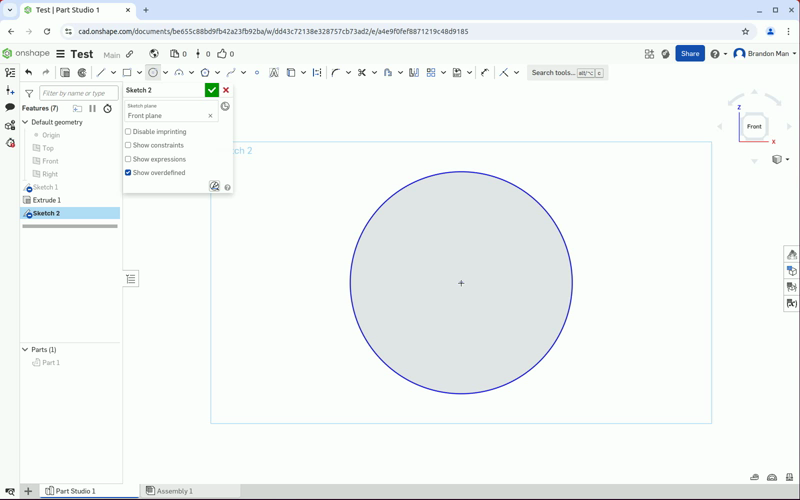
mouse_move(555, 282)
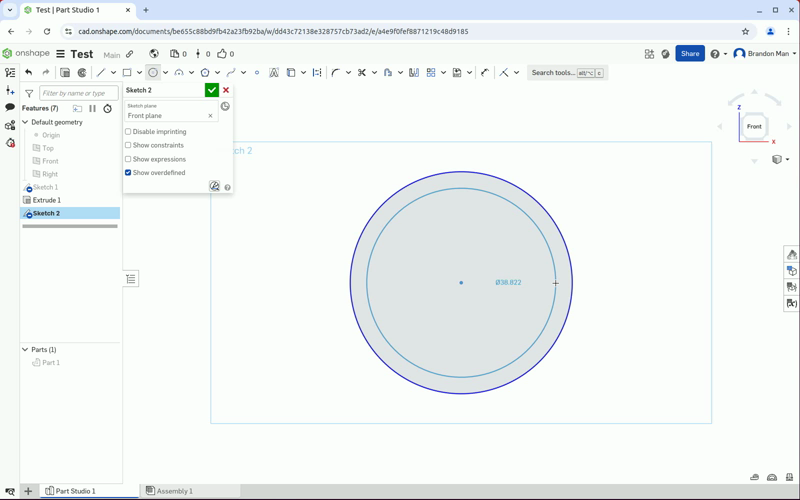
click(555, 282)
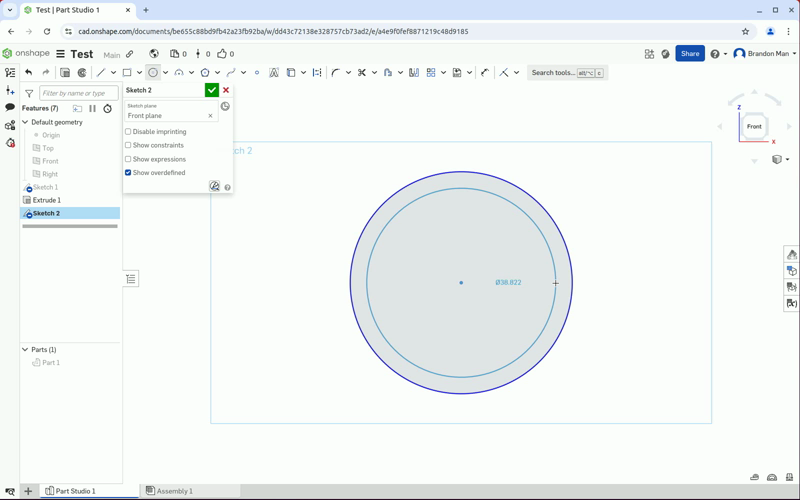
key(esc)
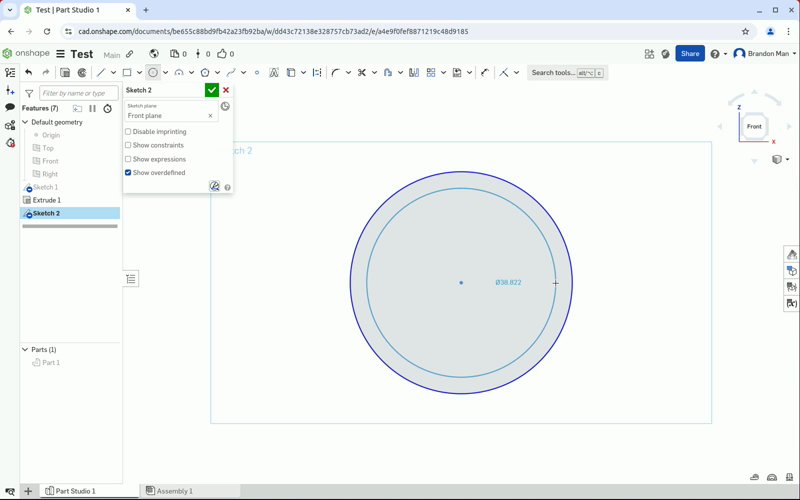
mouse_move(535, 213)
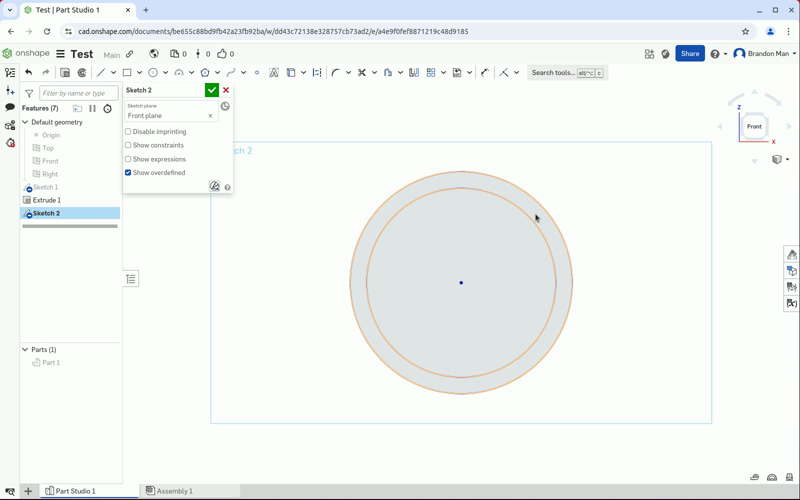
click(535, 213)
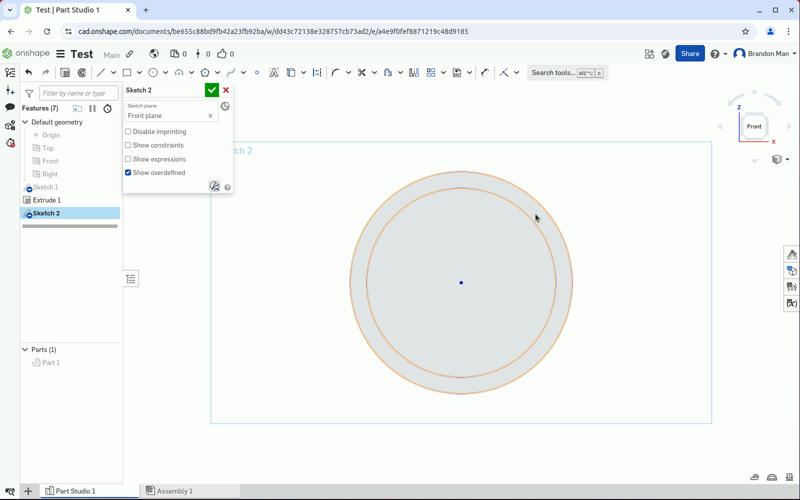
mouse_move(73, 352)
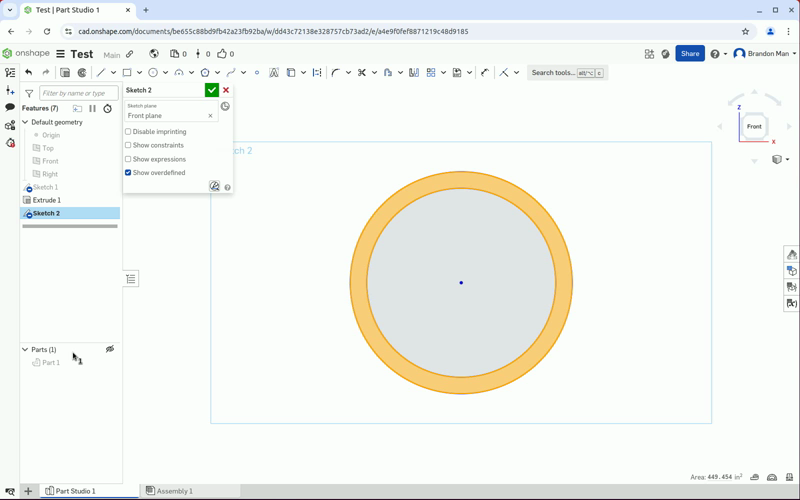
key(shift+y)
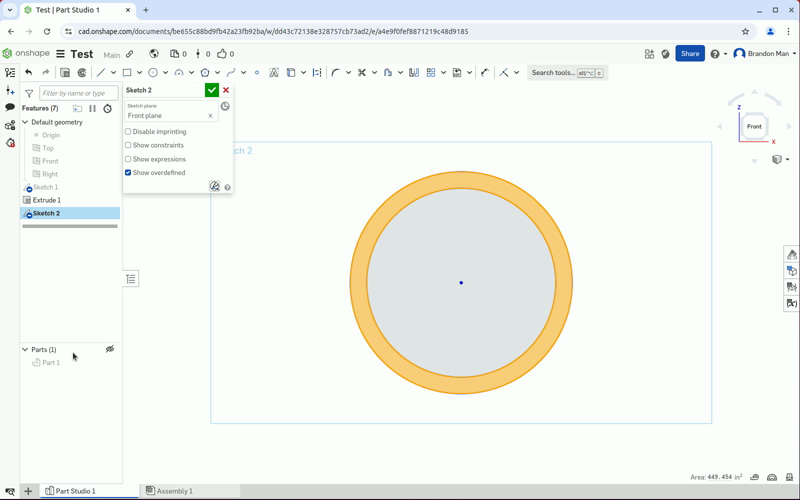
key(shift+e)
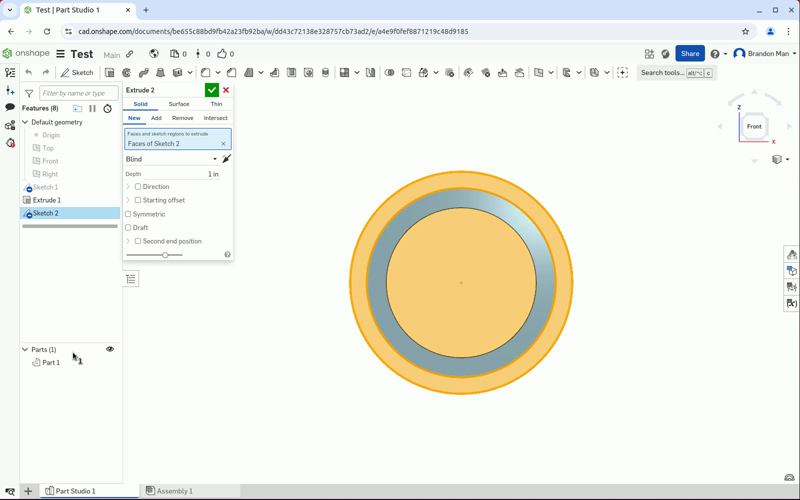
mouse_move(143, 106)
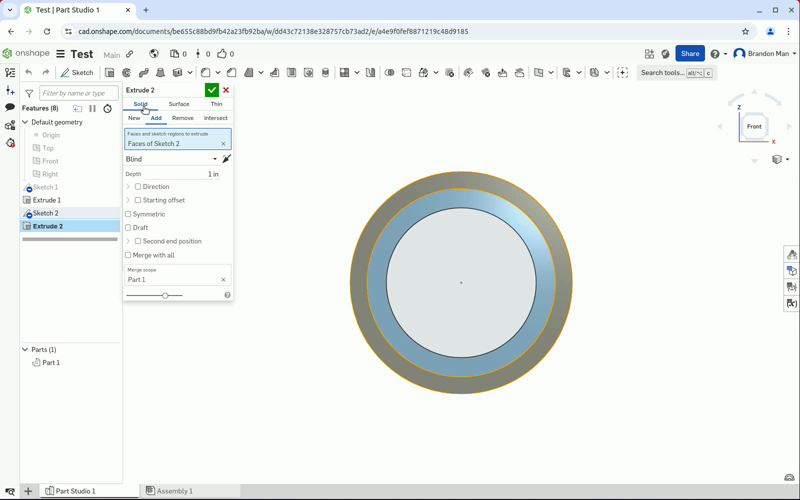
click(143, 106)
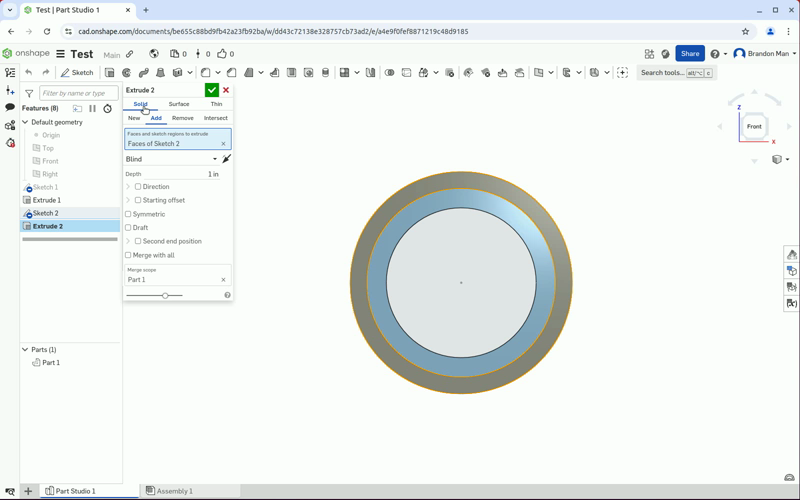
mouse_move(137, 120)
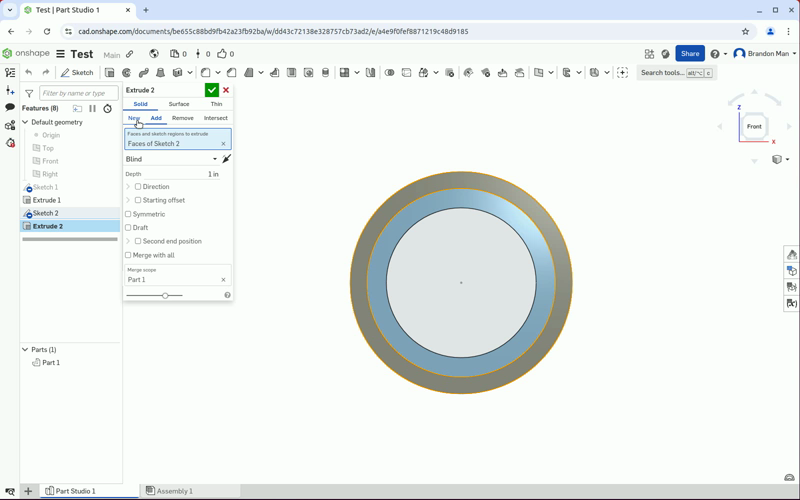
click(137, 120)
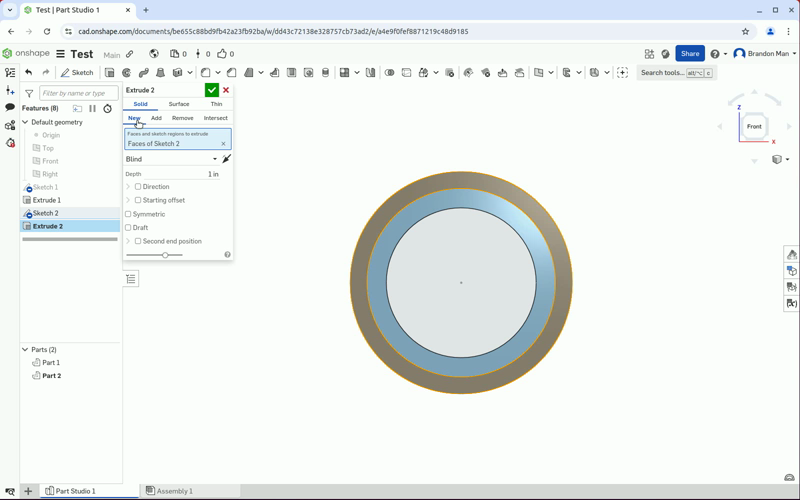
key(tab, 4)
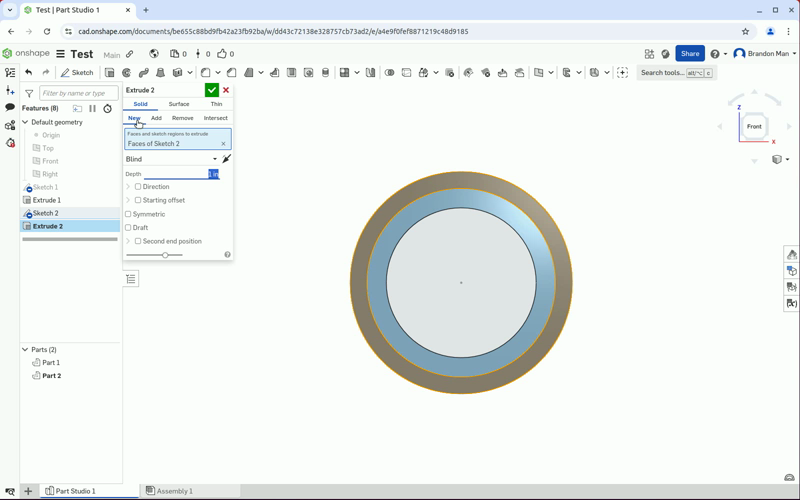
text(3.851)
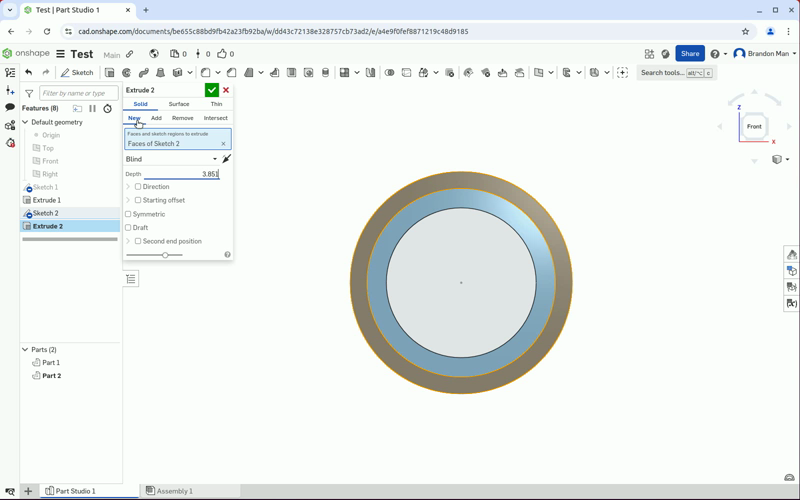
key(enter)
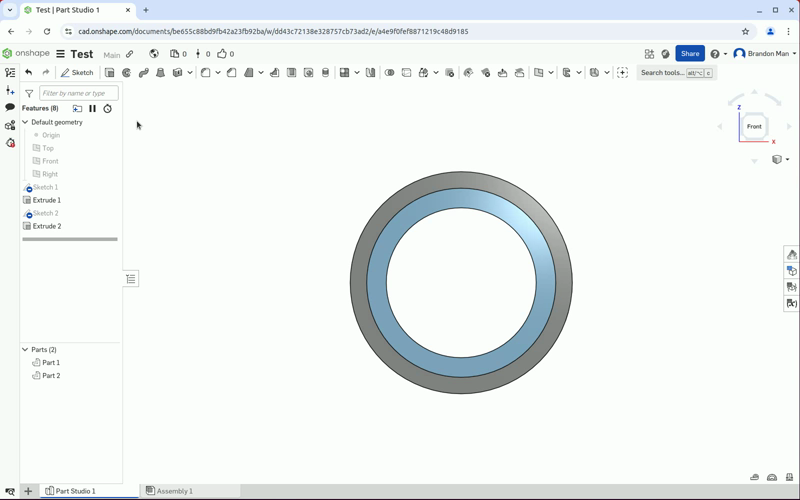
key(shift+h)
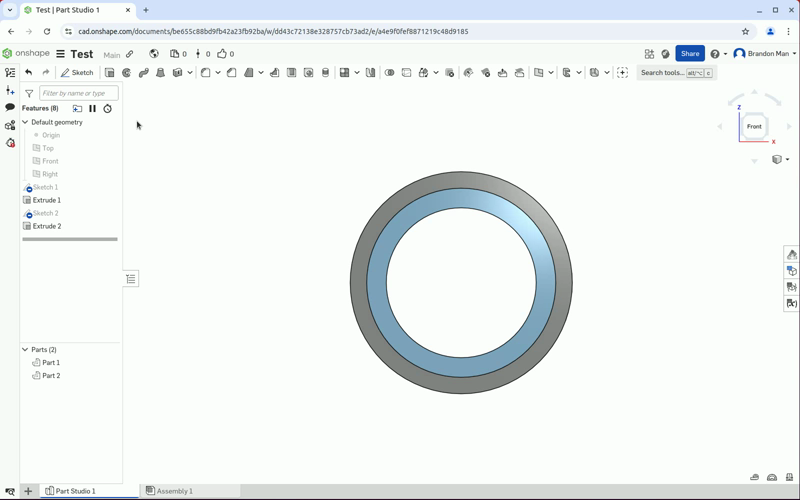
key(shift+h)
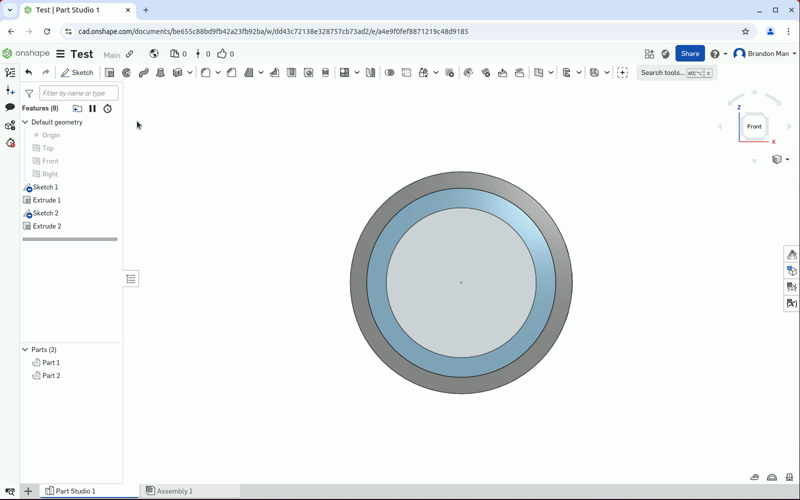
key(shift+7)
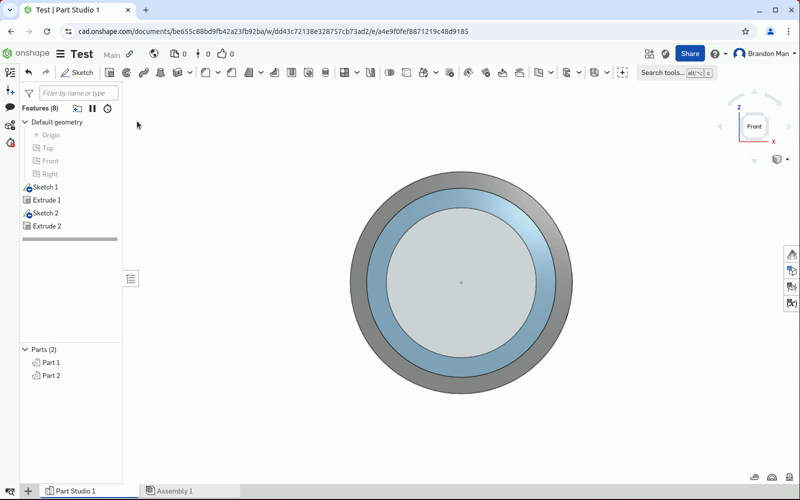
key(left, 2)
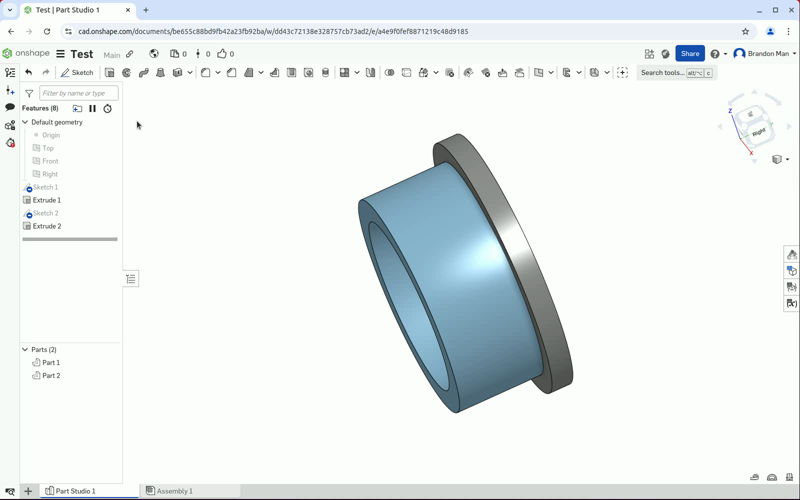
key(down, 2)
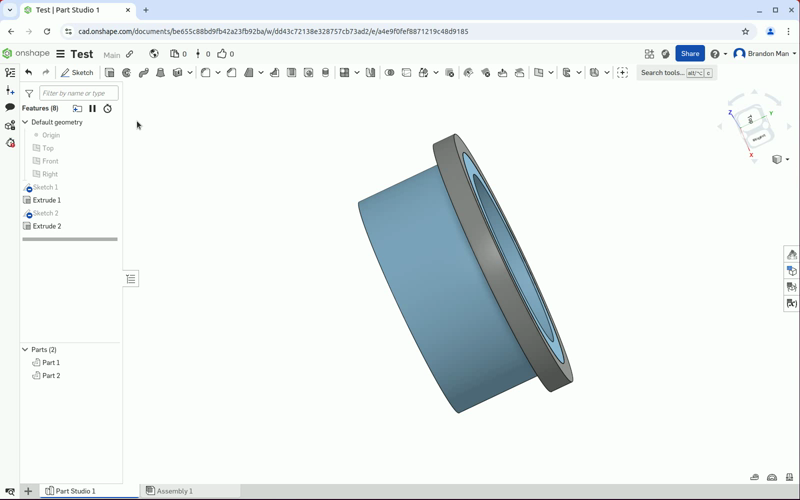
key(up, 2)
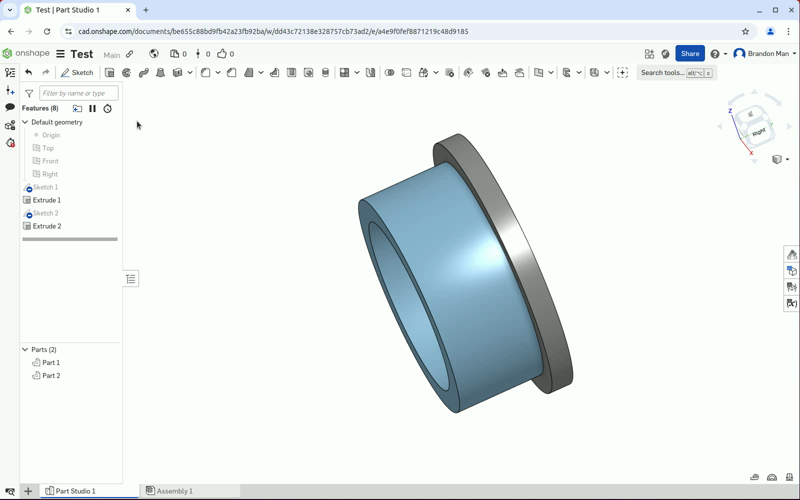
key(right, 2)
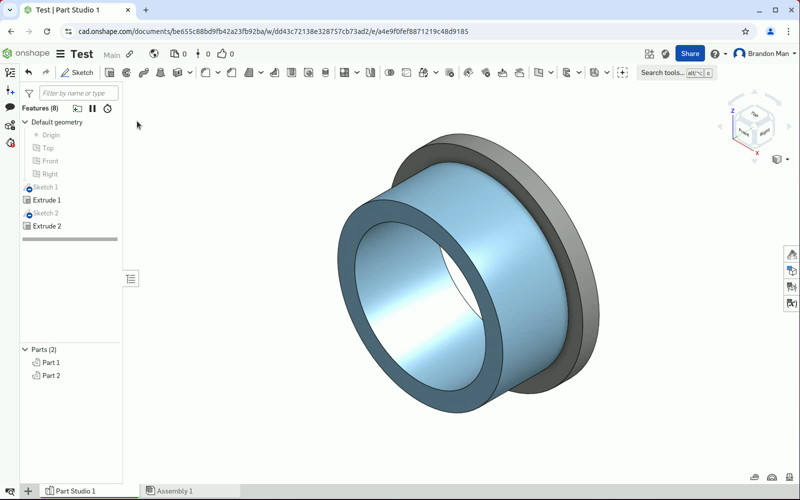
mouse_move(73, 189)
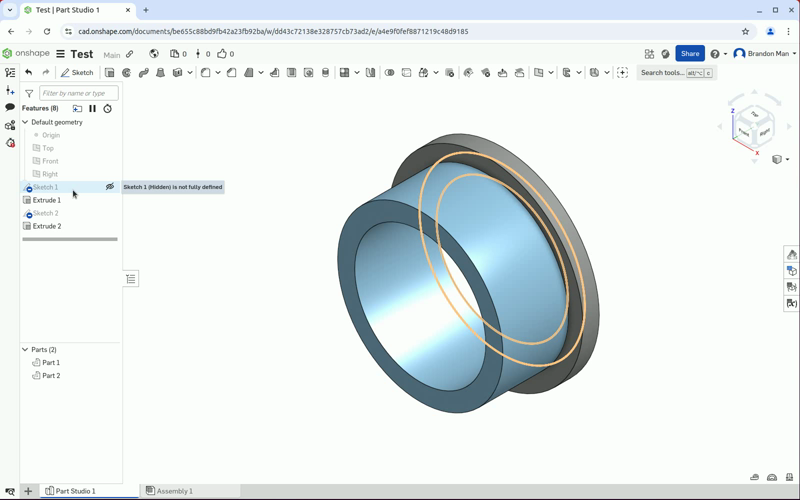
click(73, 189)